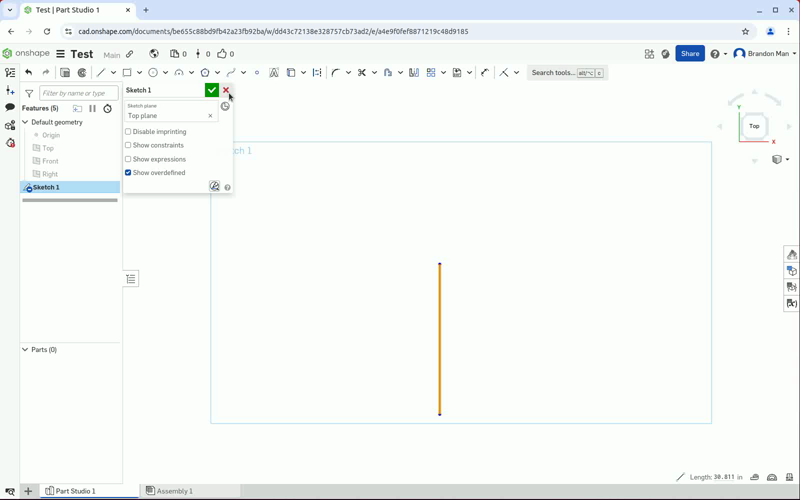
key(shift+h)
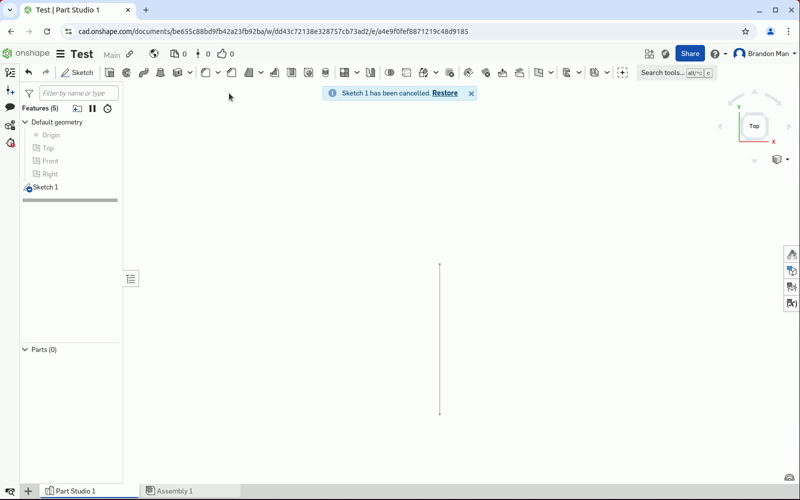
mouse_move(73, 352)
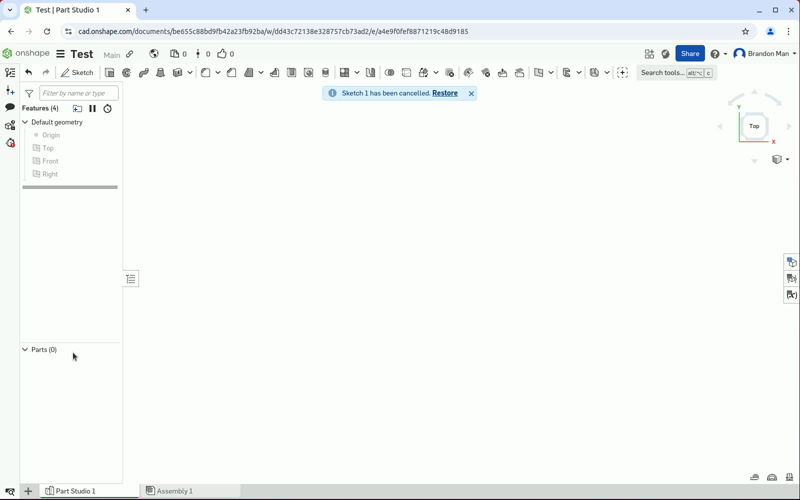
key(y)
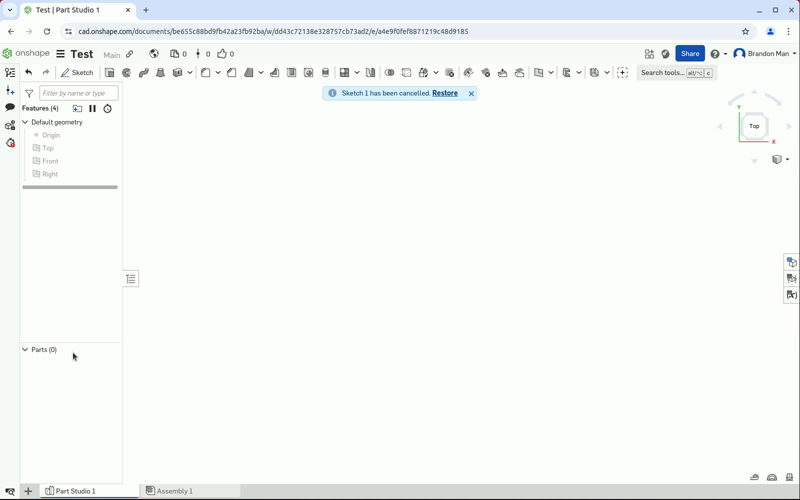
key(shift+p)
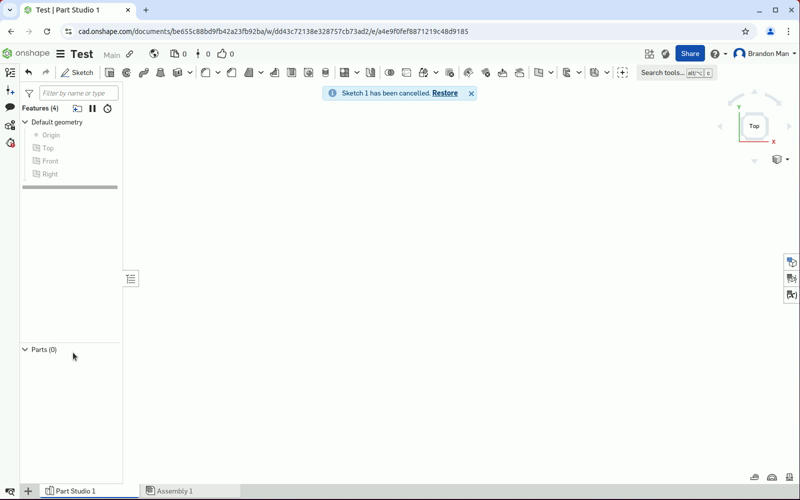
key(space)
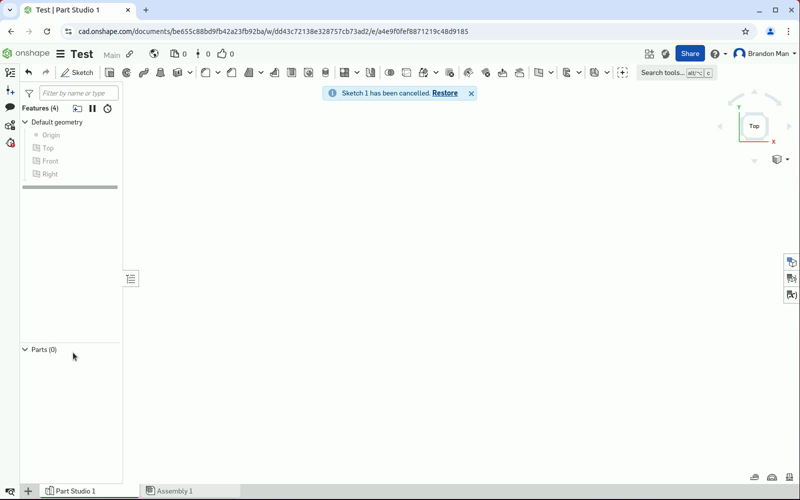
key_down(shift)
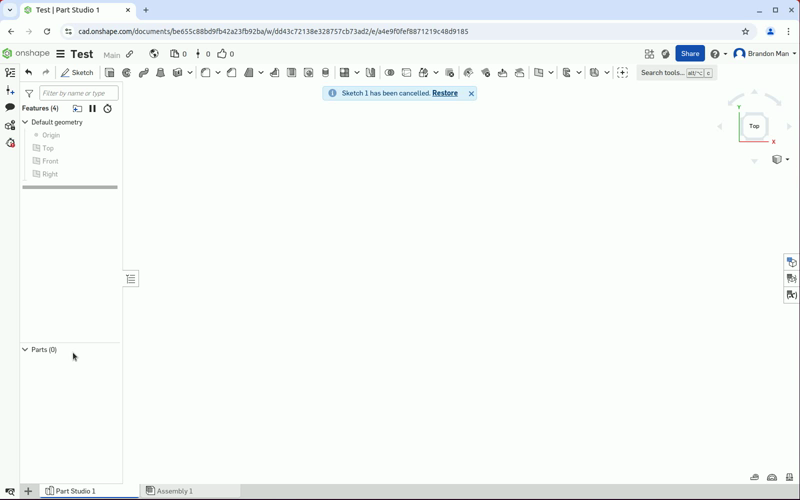
key(up)
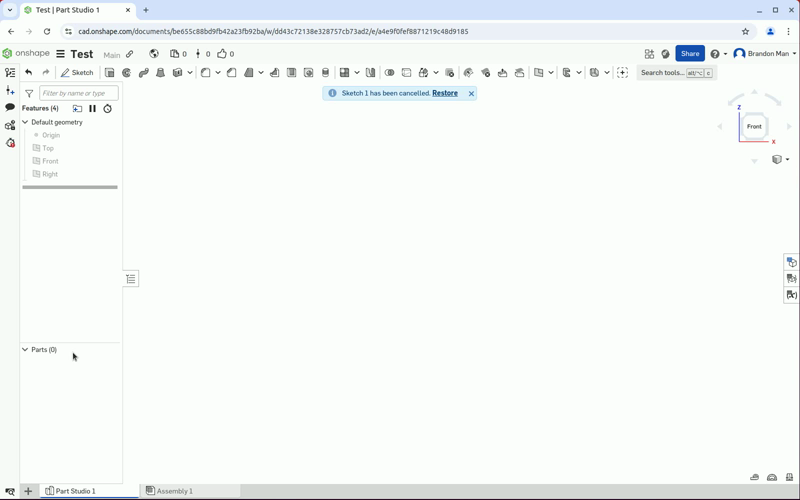
key_up(shift)
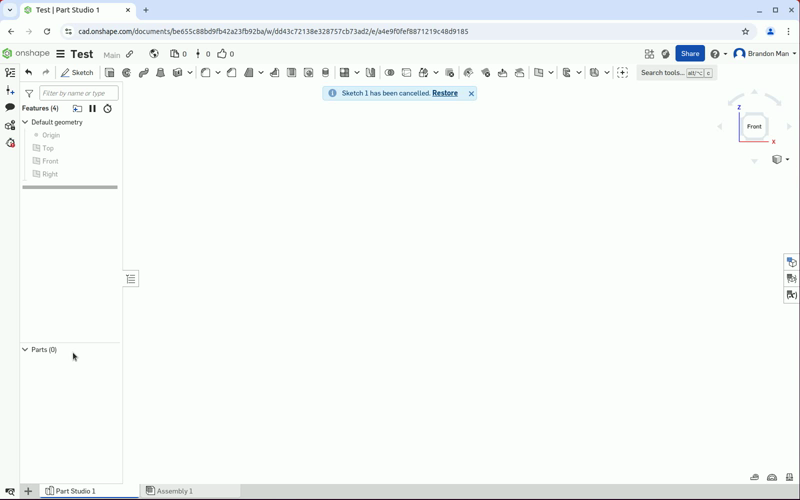
mouse_move(73, 352)
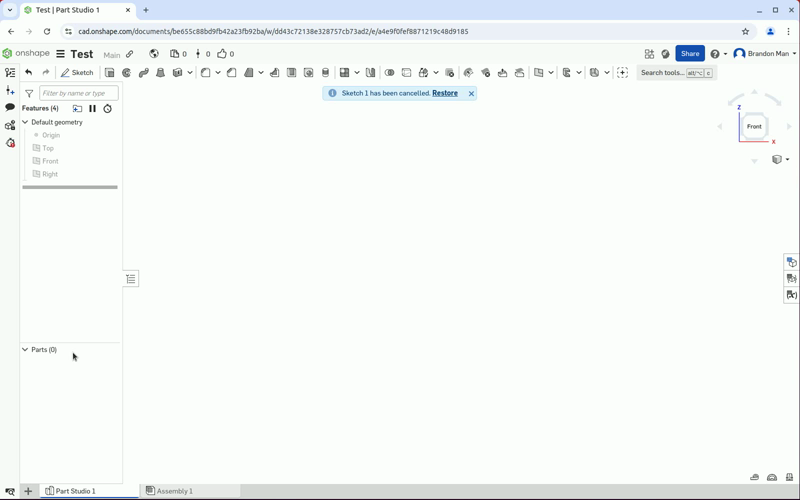
key(shift+y)
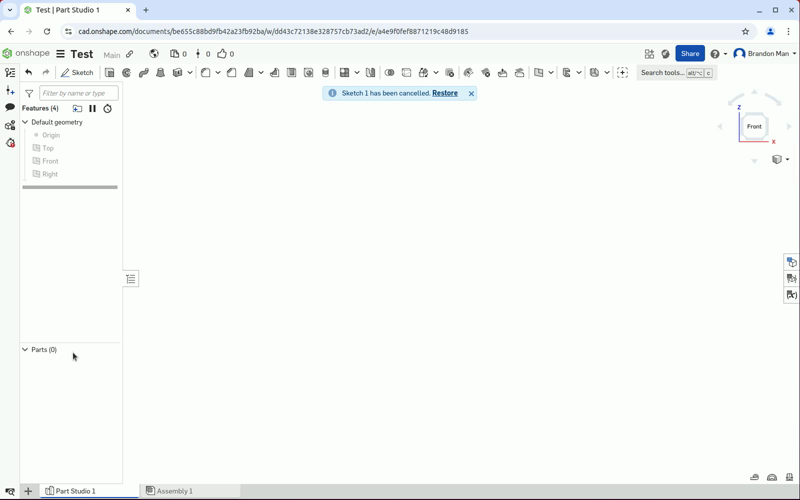
key(shift+s)
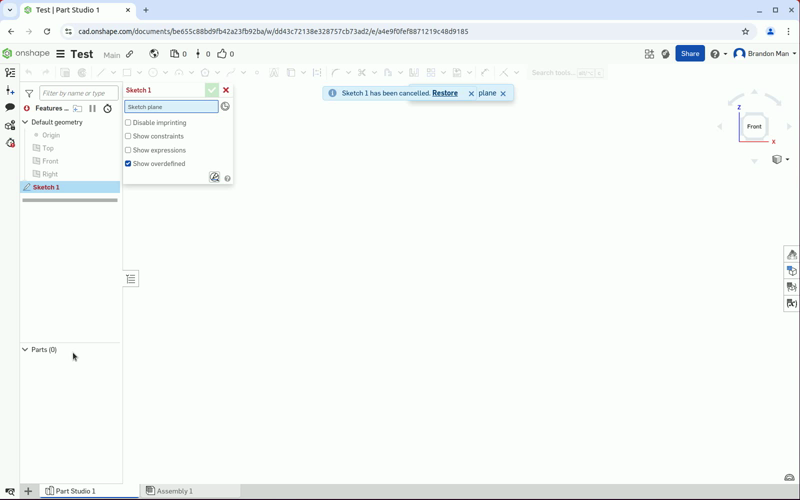
mouse_move(73, 163)
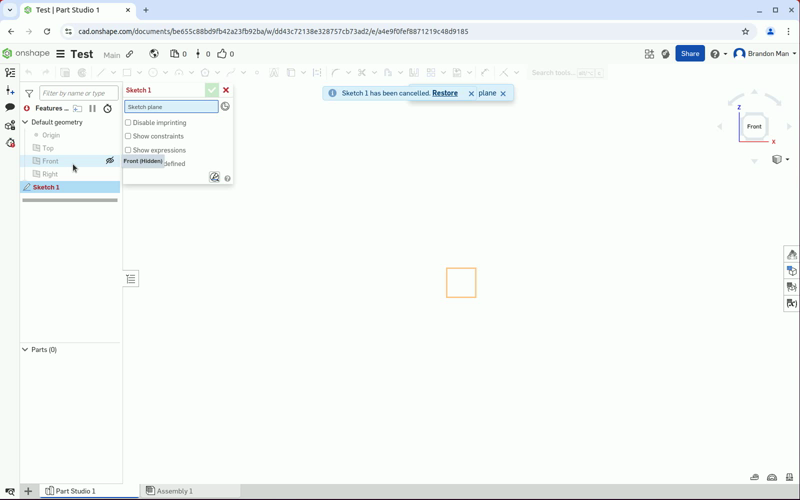
click(73, 163)
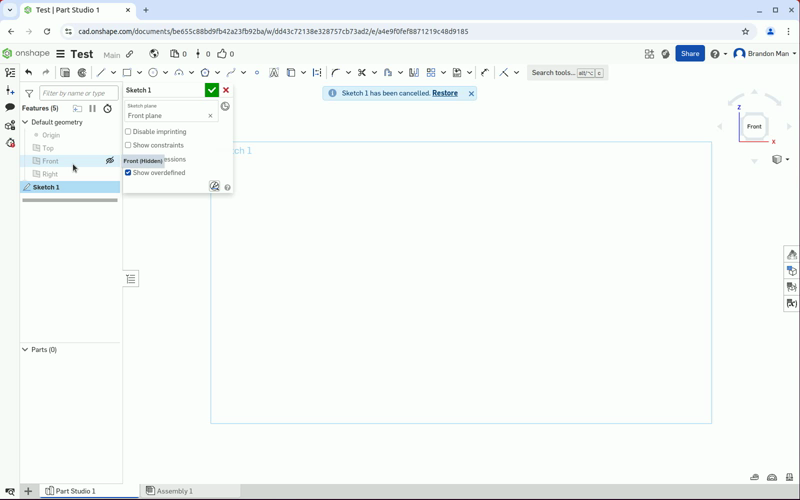
mouse_move(73, 352)
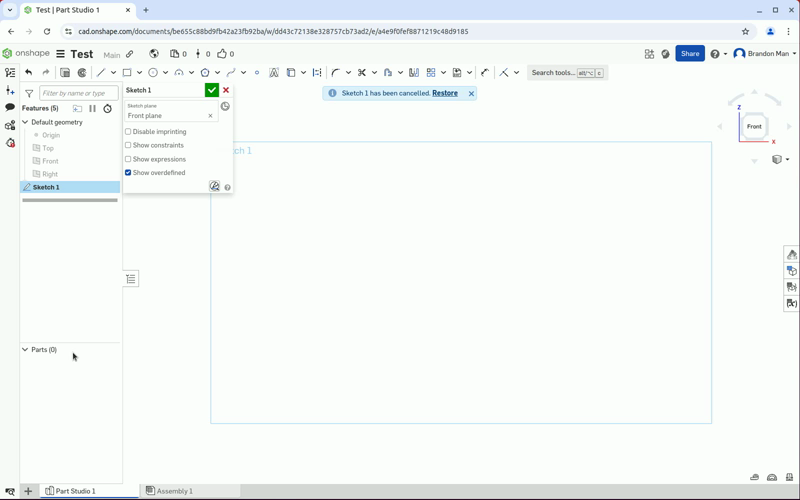
key(y)
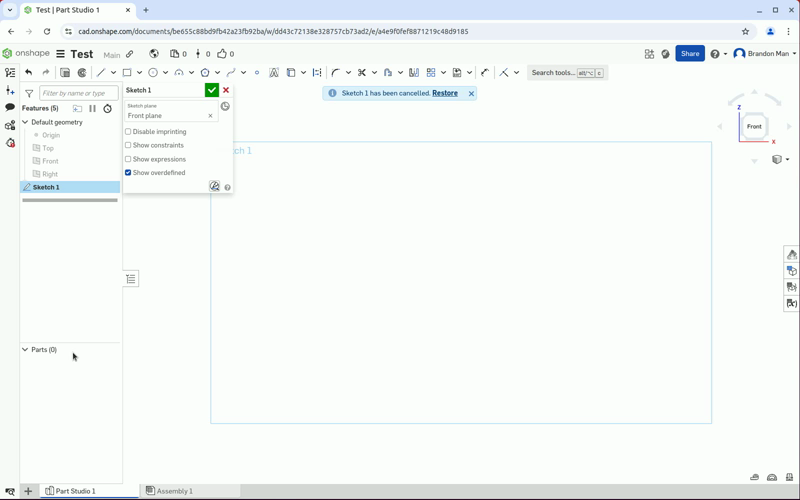
key(l)
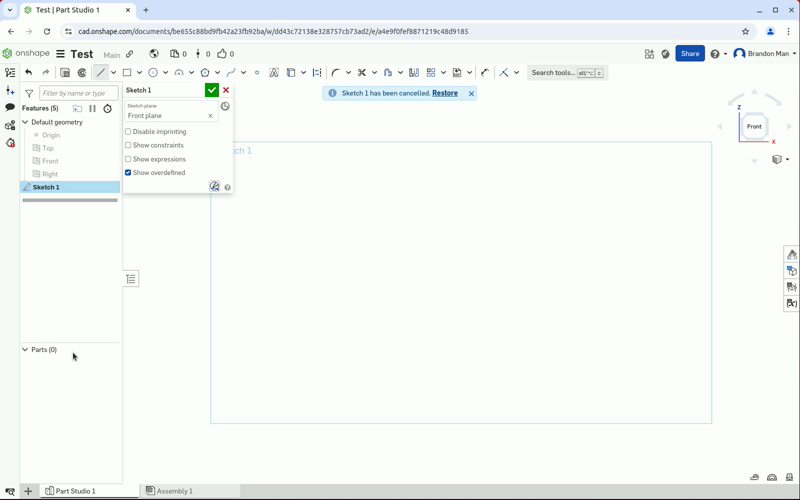
key_down(shift)
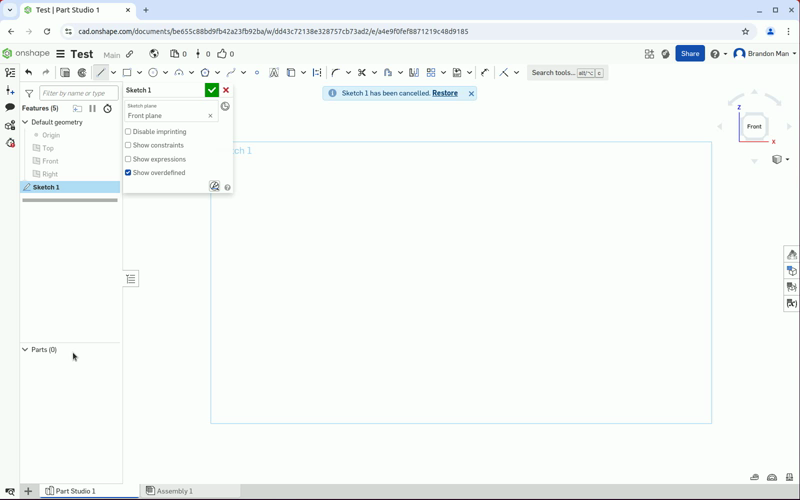
mouse_move(348, 395)
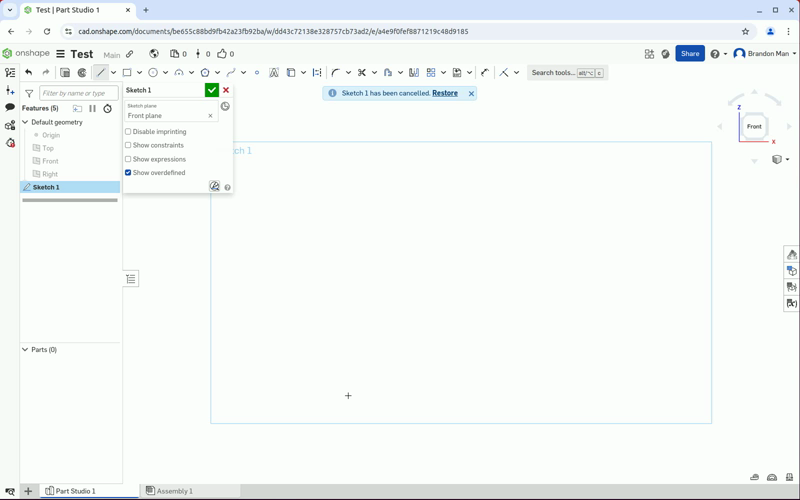
click(348, 395)
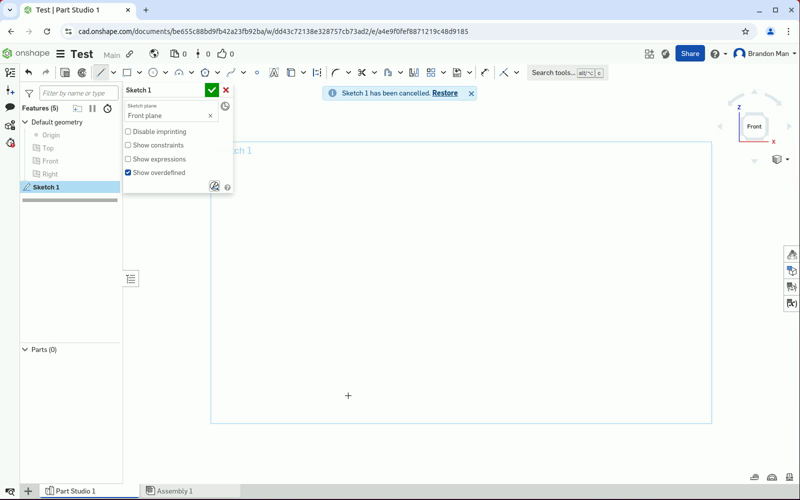
key_up(shift)
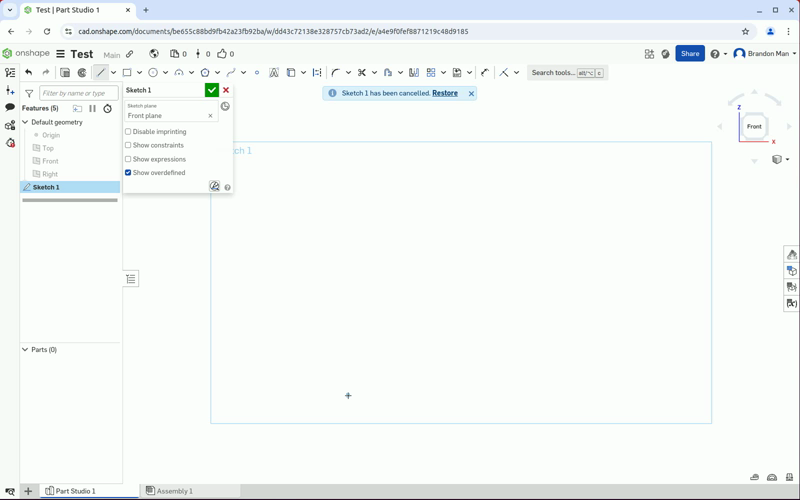
key_down(shift)
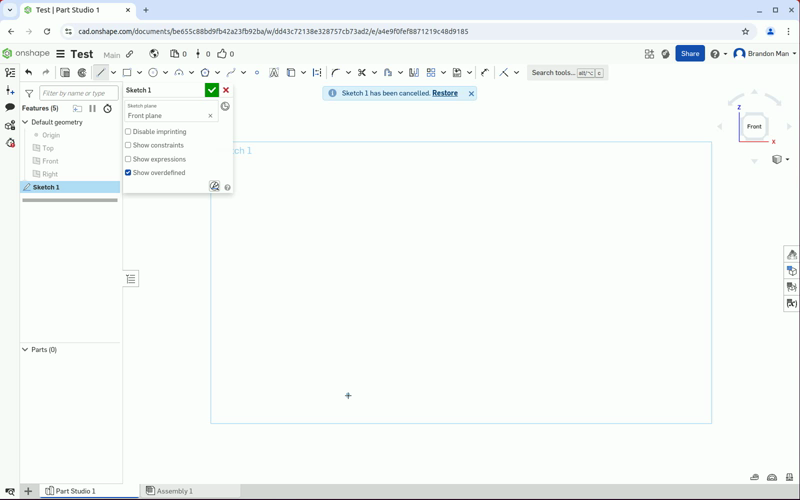
mouse_move(461, 395)
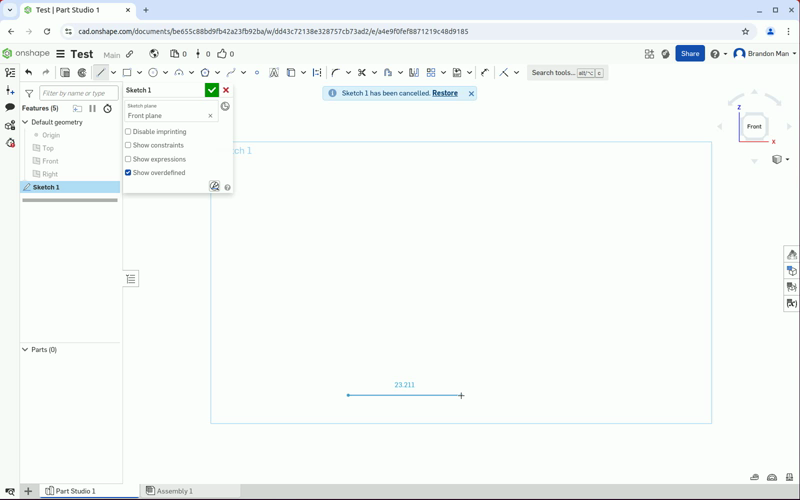
click(461, 395)
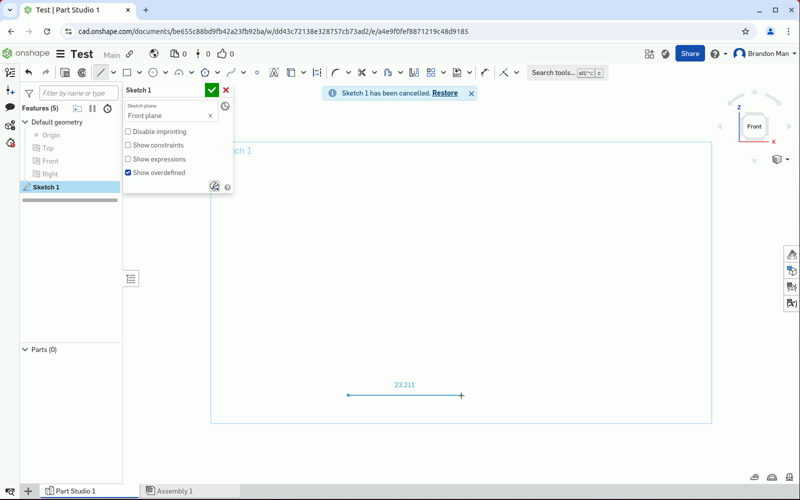
key_up(shift)
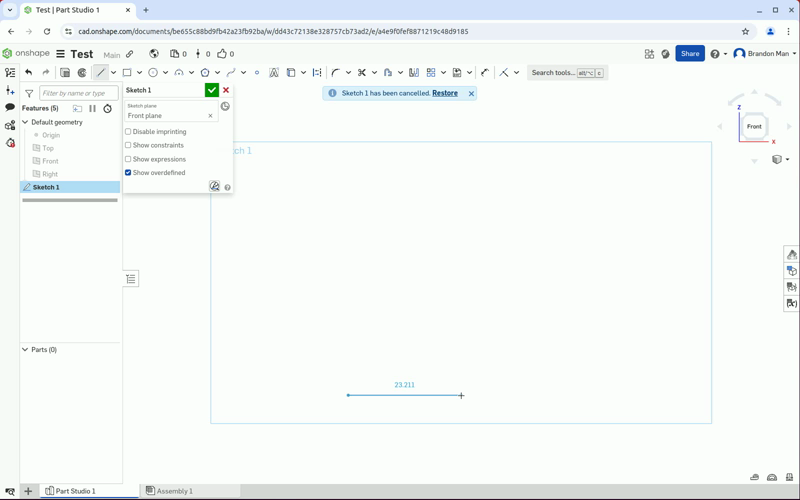
key_down(shift)
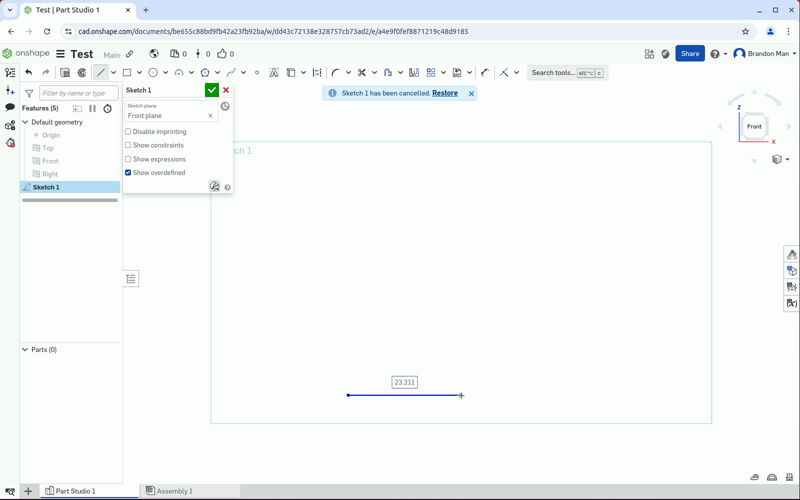
mouse_move(461, 282)
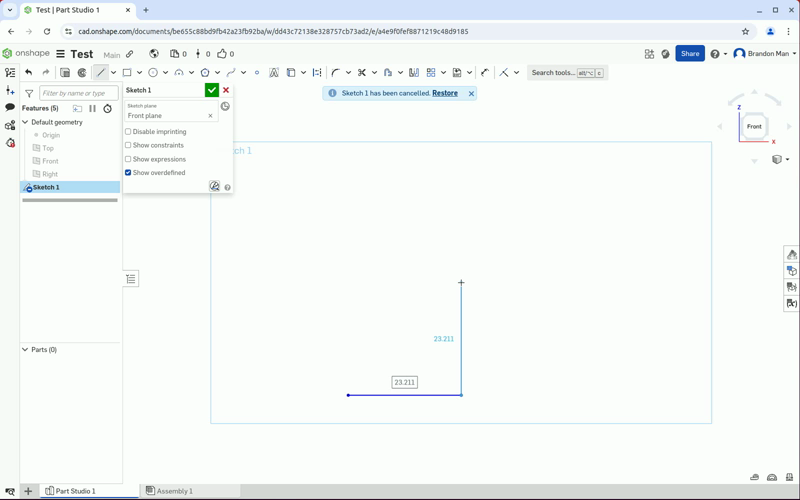
click(461, 282)
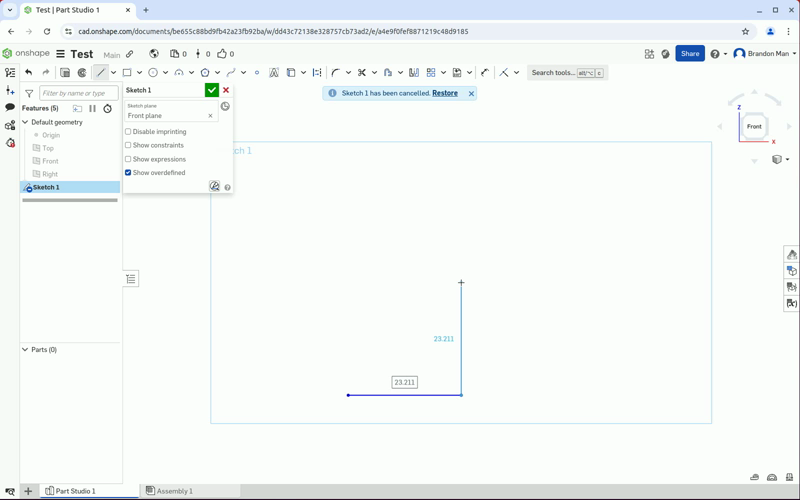
key_up(shift)
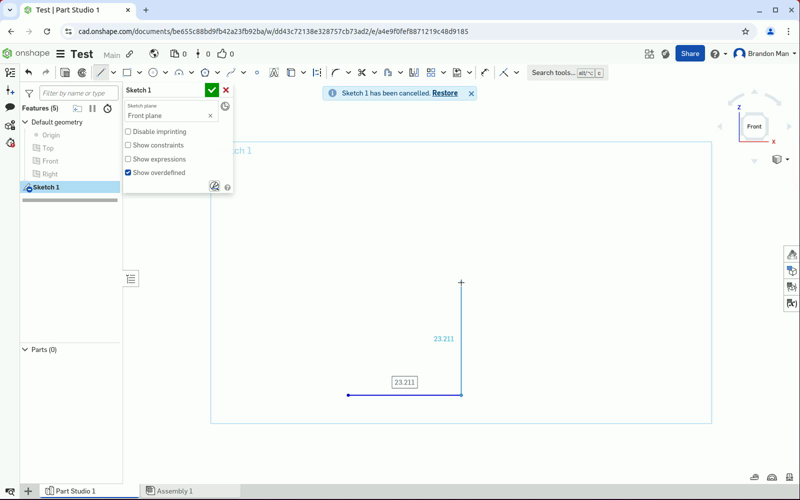
key_down(shift)
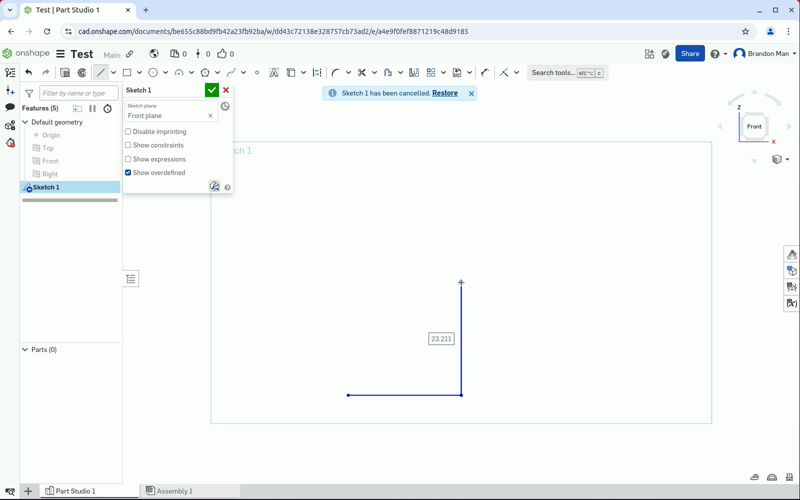
mouse_move(461, 171)
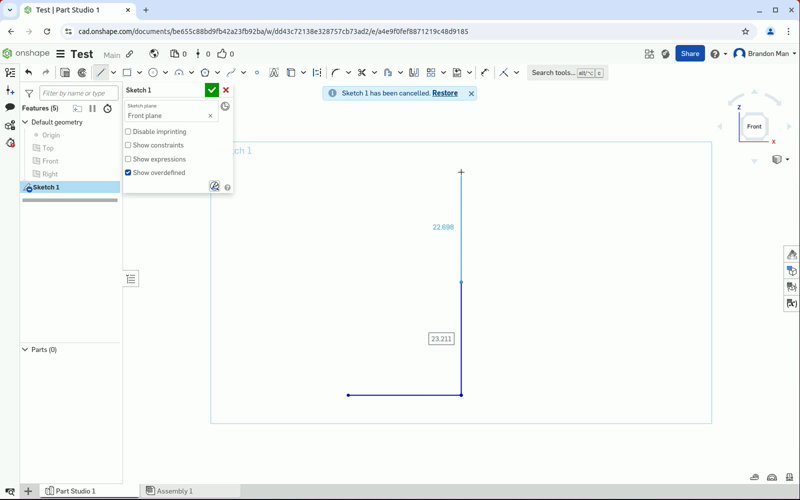
click(461, 171)
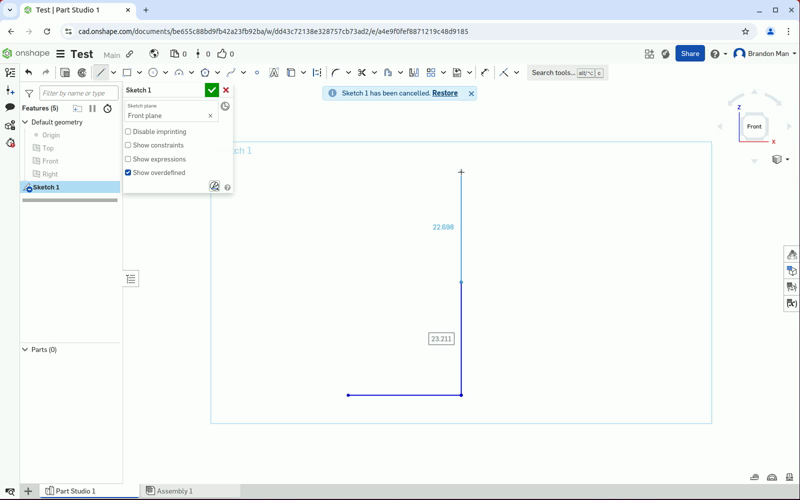
key_up(shift)
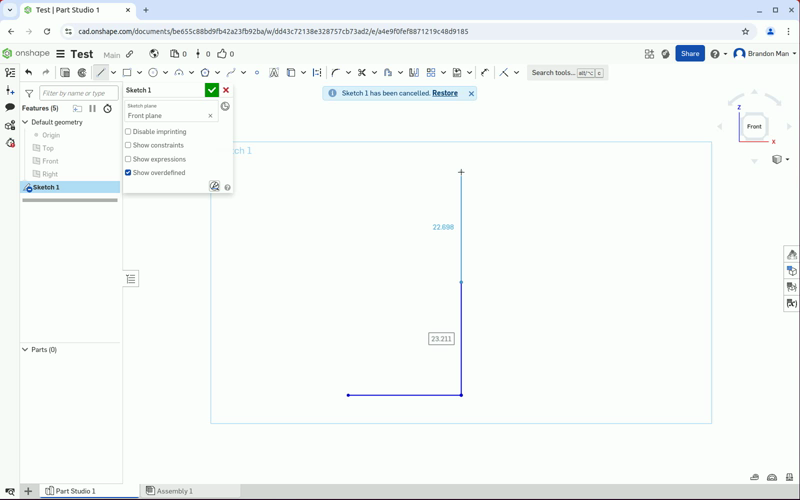
key_down(shift)
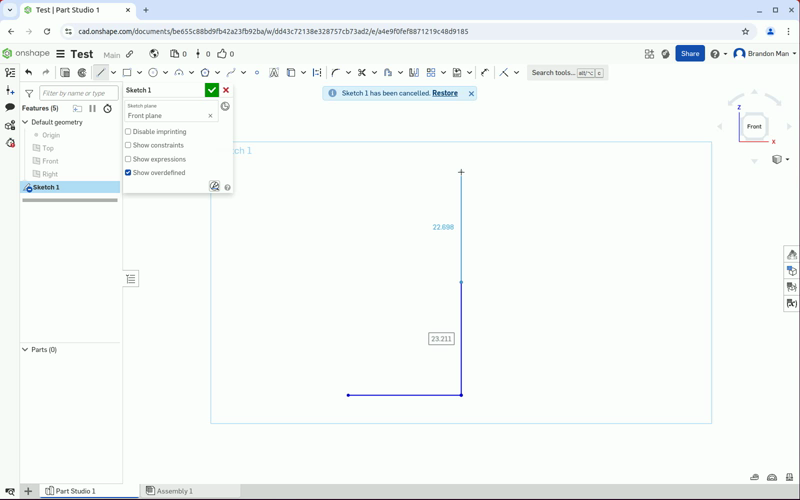
mouse_move(348, 171)
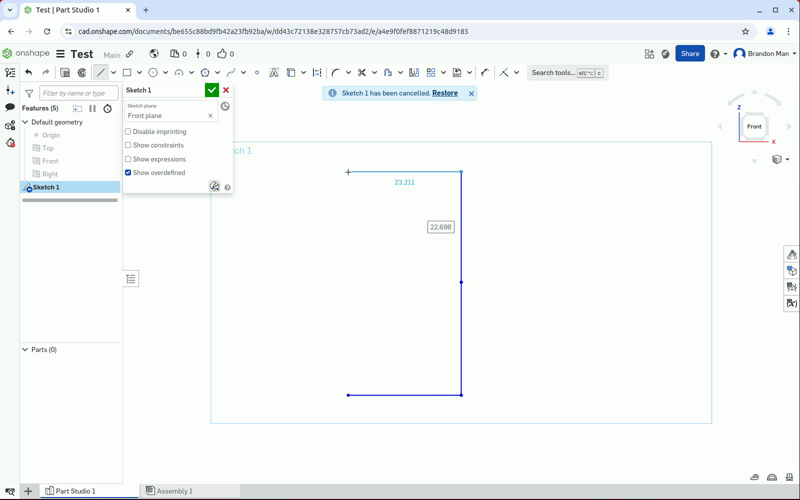
click(348, 171)
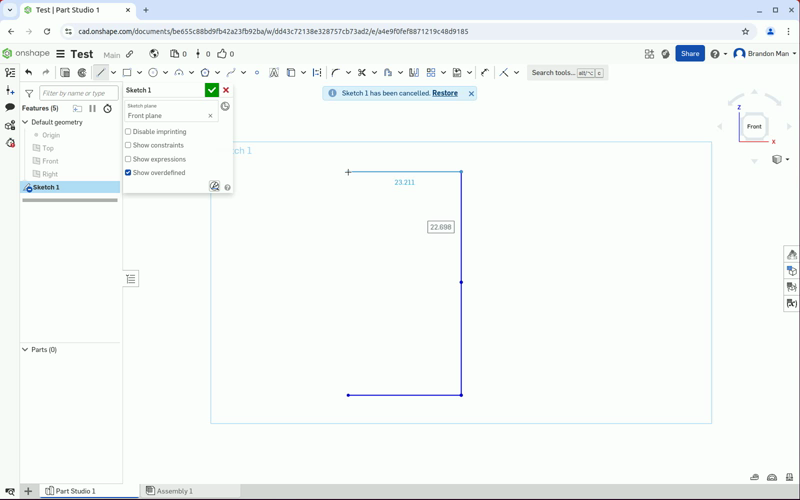
key_up(shift)
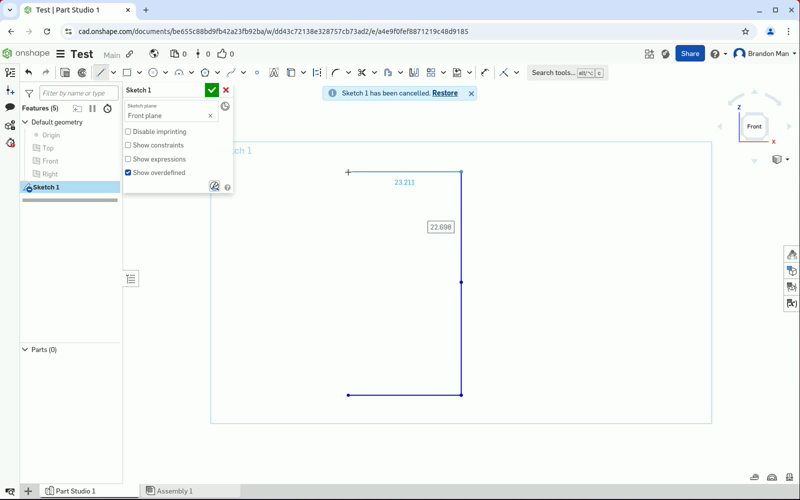
key_down(shift)
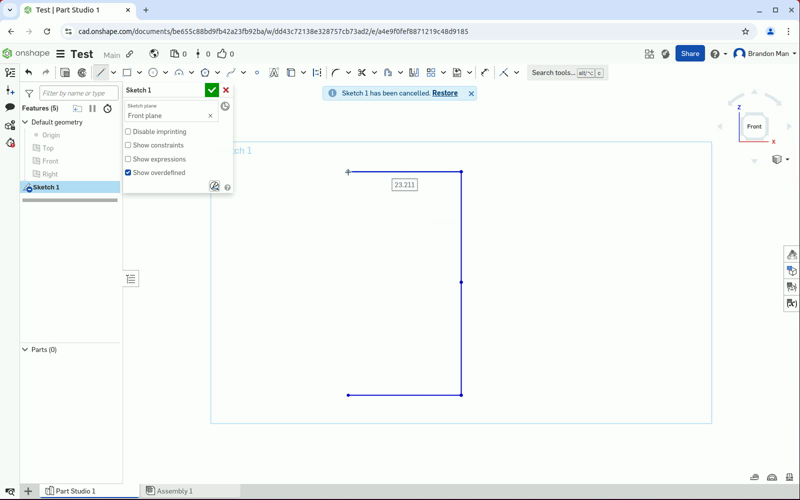
mouse_move(348, 282)
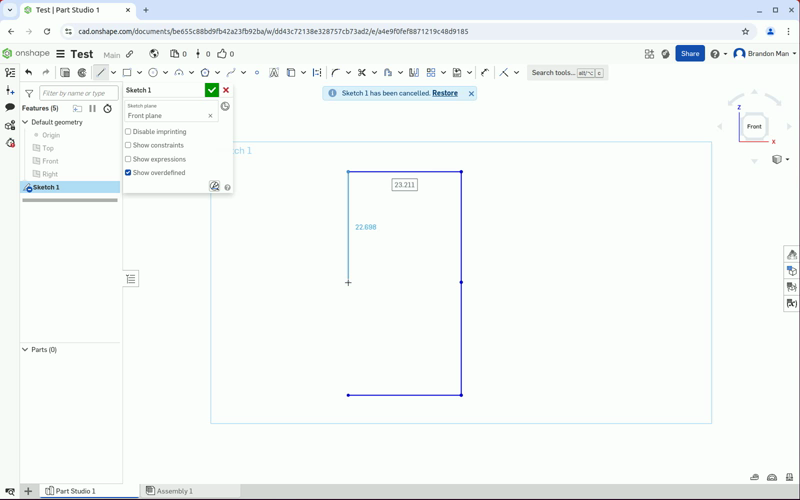
click(348, 282)
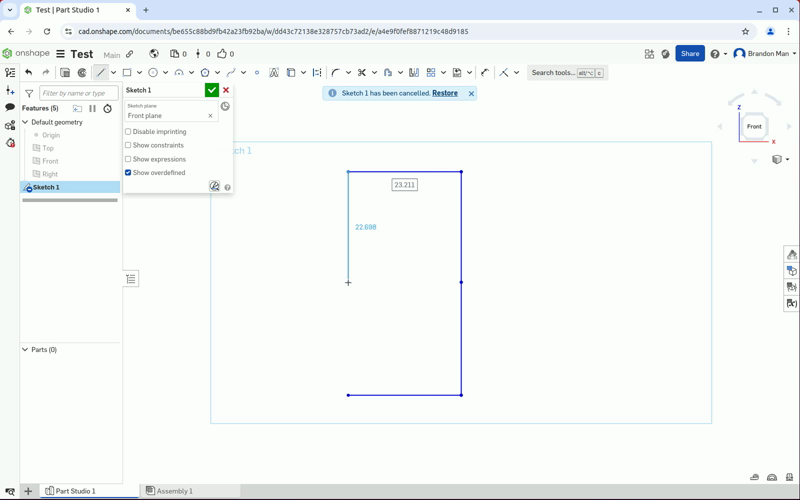
key_up(shift)
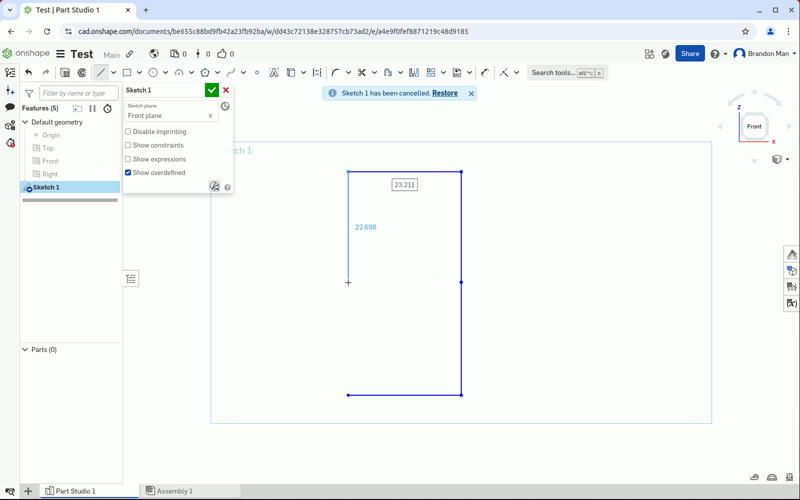
key_down(shift)
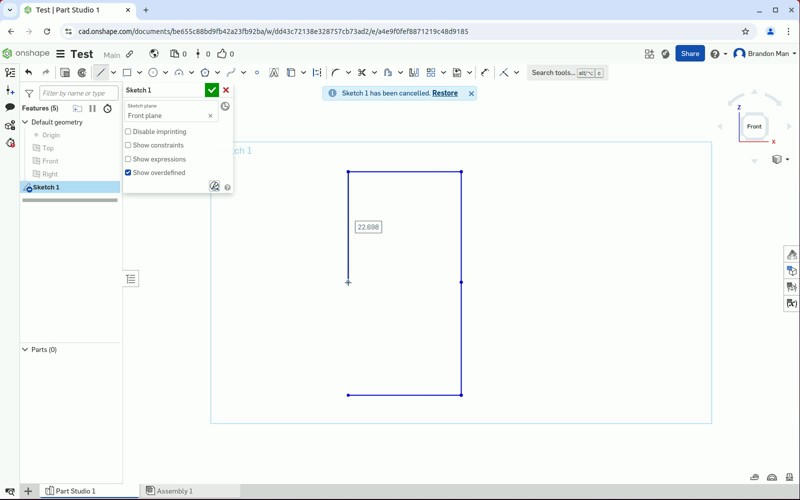
mouse_move(348, 395)
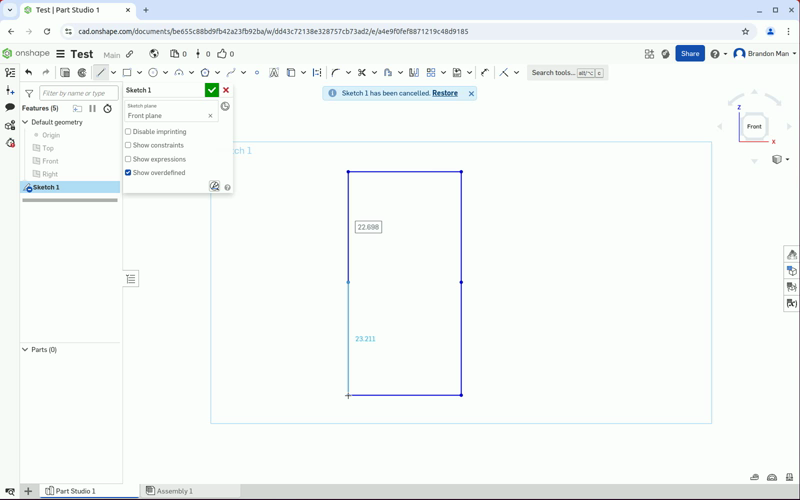
key_up(shift)
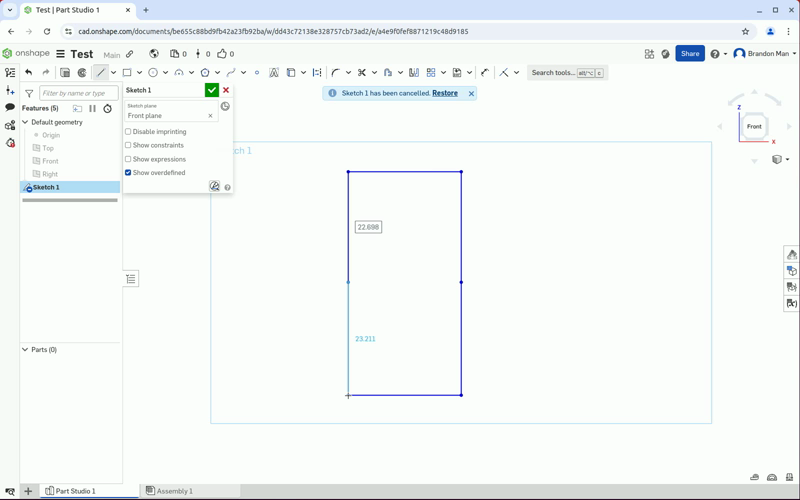
click(348, 395)
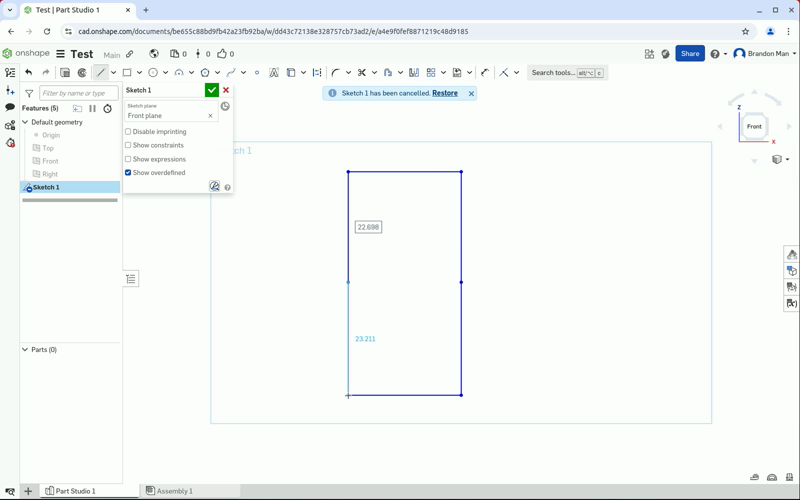
key(esc)
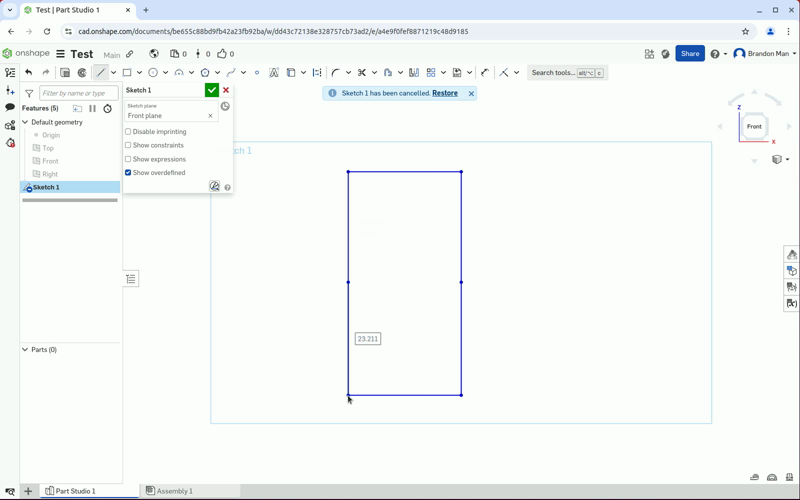
mouse_move(443, 306)
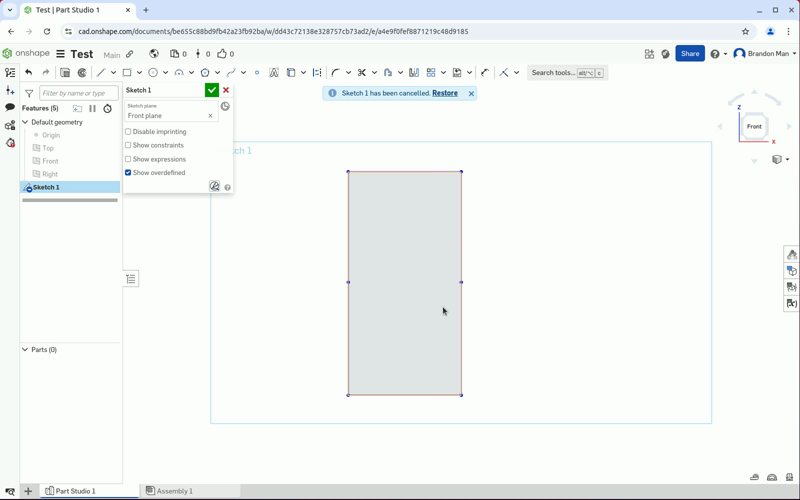
click(443, 306)
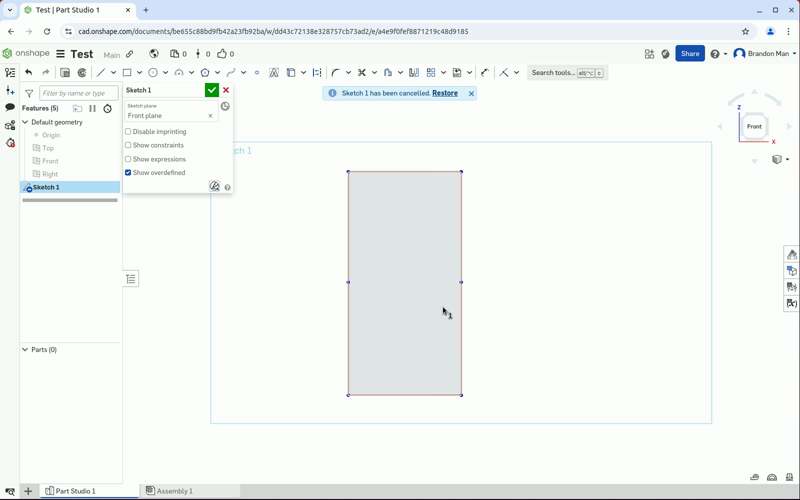
mouse_move(73, 352)
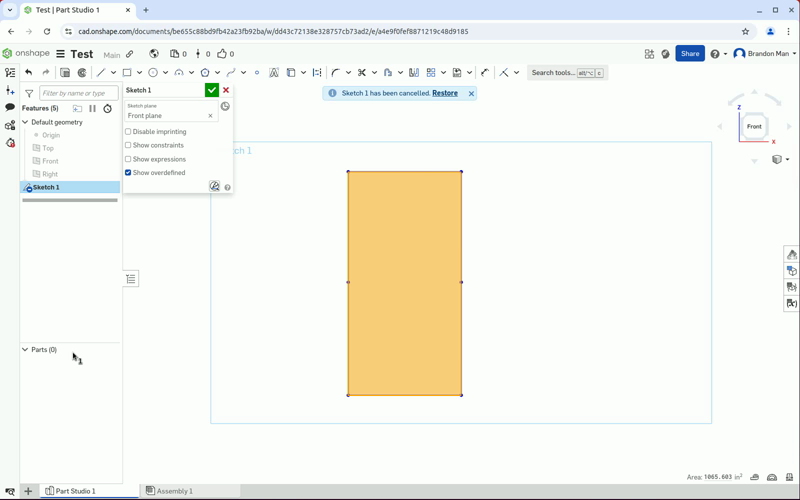
key(shift+y)
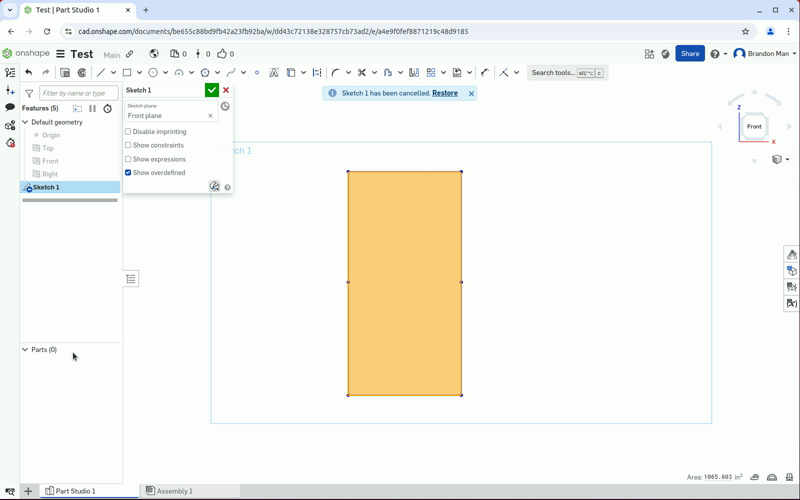
key(shift+e)
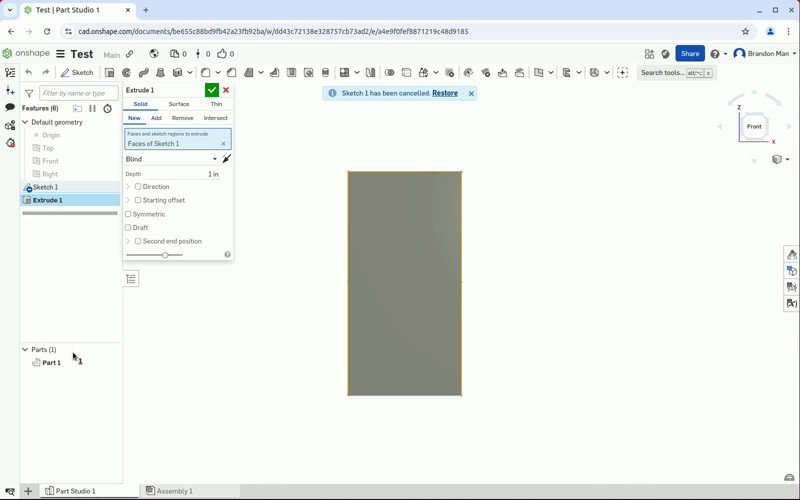
mouse_move(143, 106)
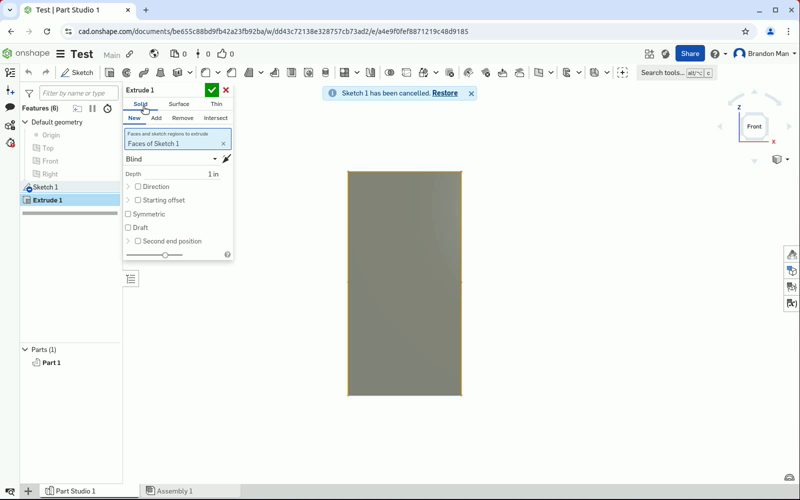
click(143, 106)
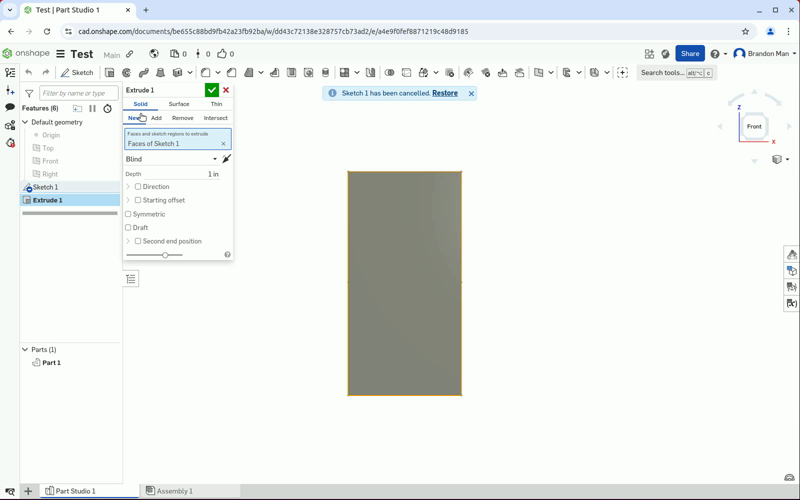
mouse_move(137, 120)
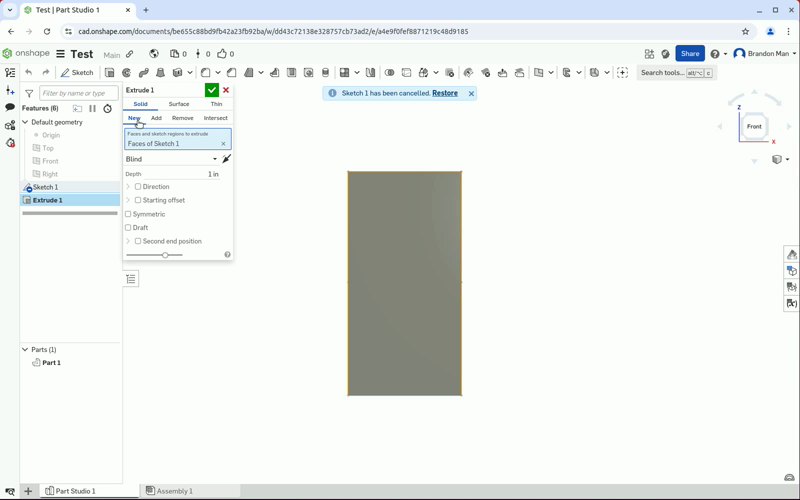
click(137, 120)
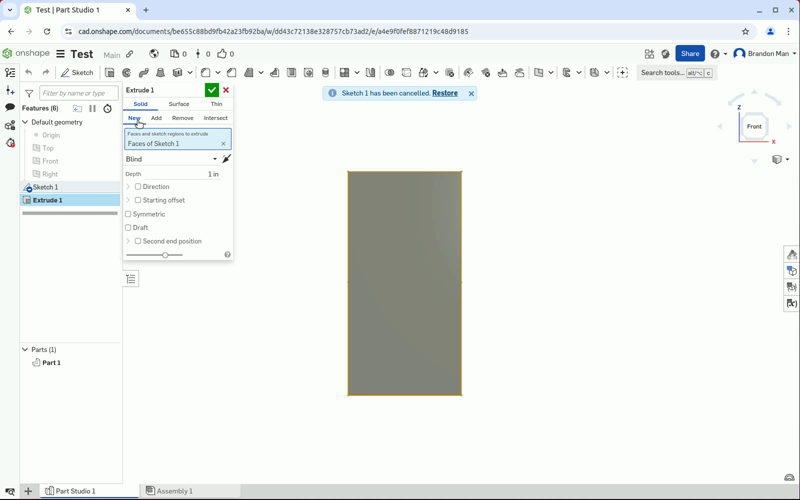
key(tab, 4)
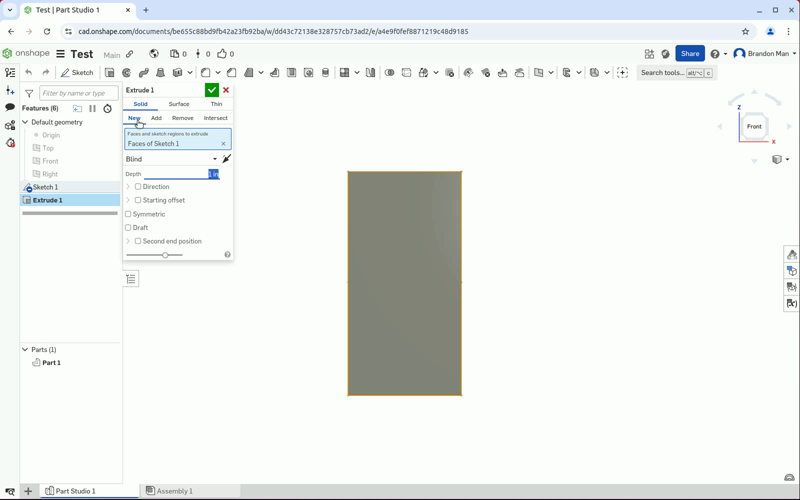
text(11.554)
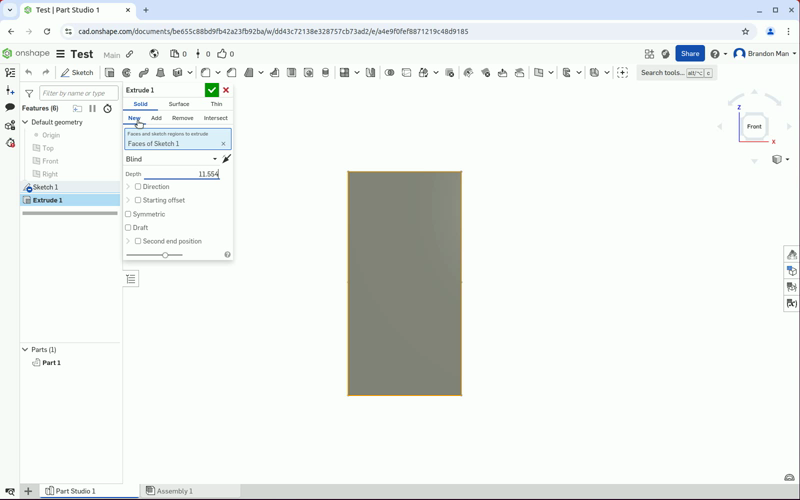
key(enter)
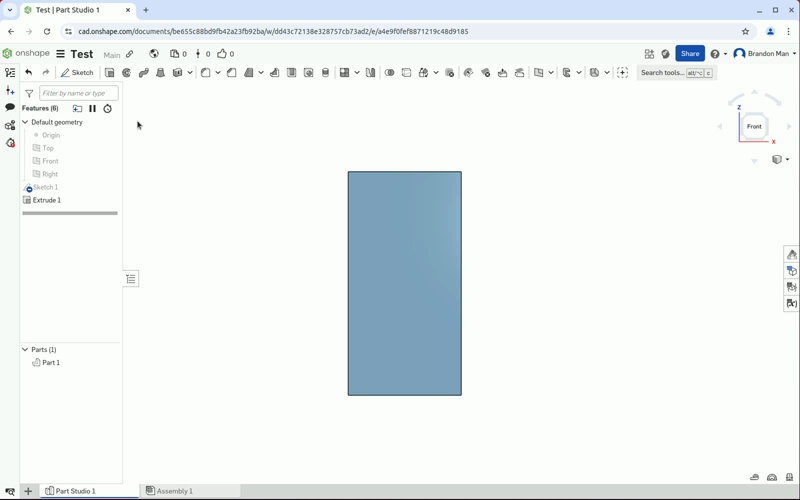
key(shift+h)
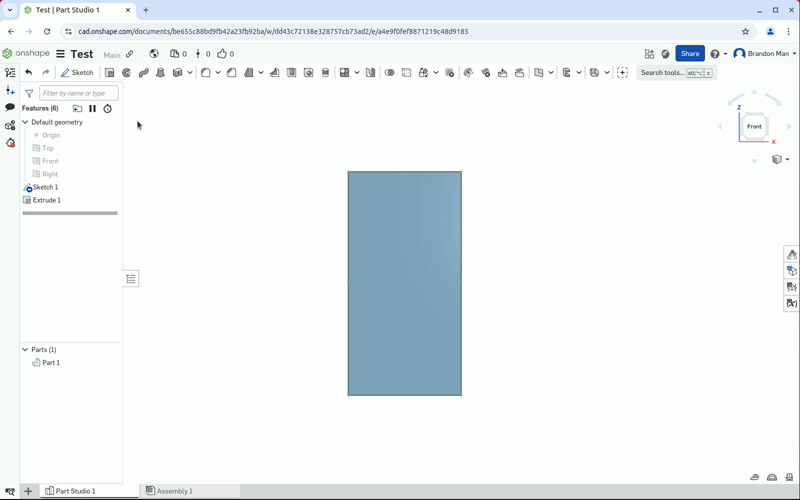
key(shift+h)
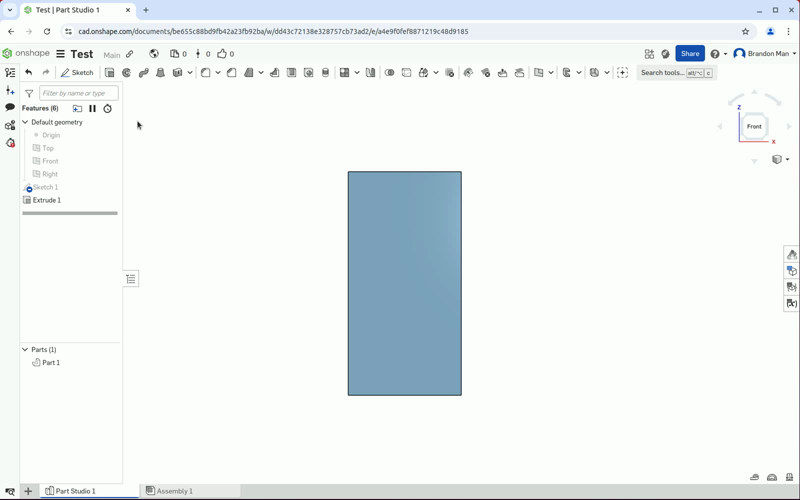
mouse_move(73, 189)
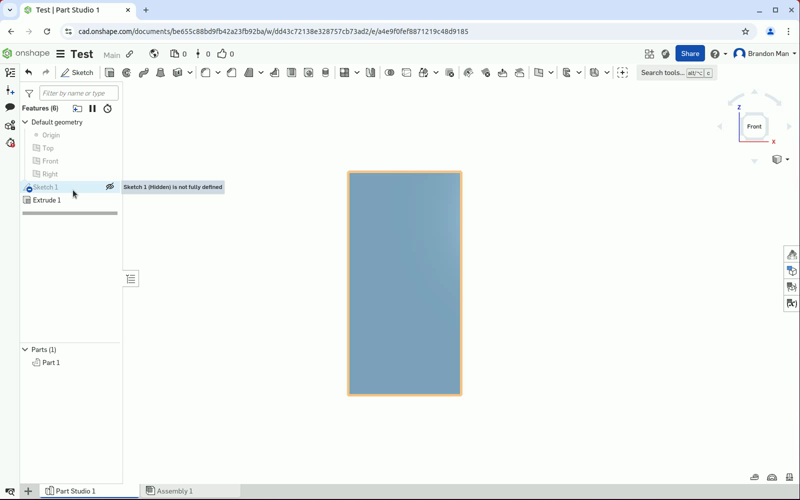
click(73, 189)
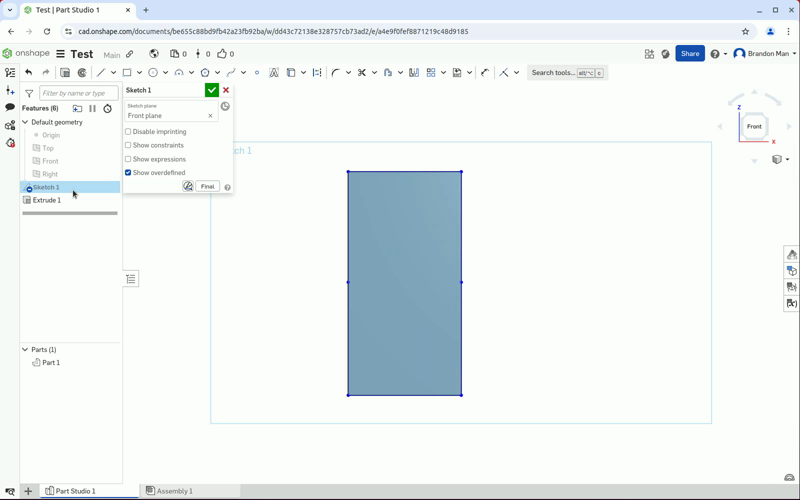
mouse_move(229, 92)
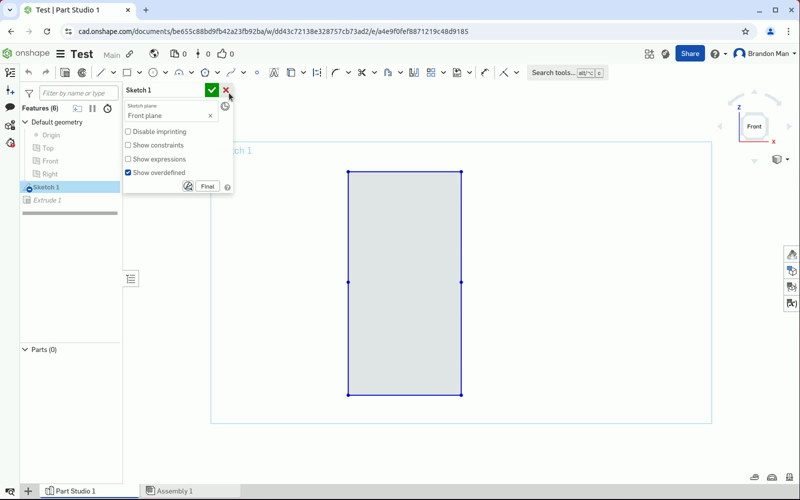
click(229, 92)
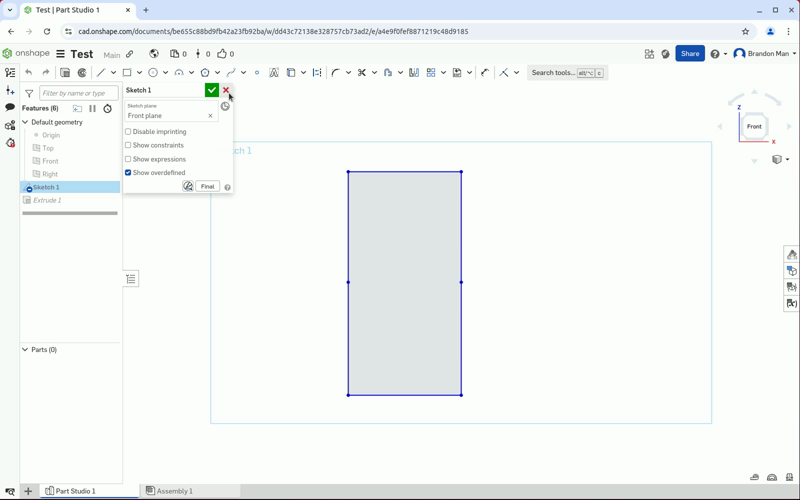
key(shift+s)
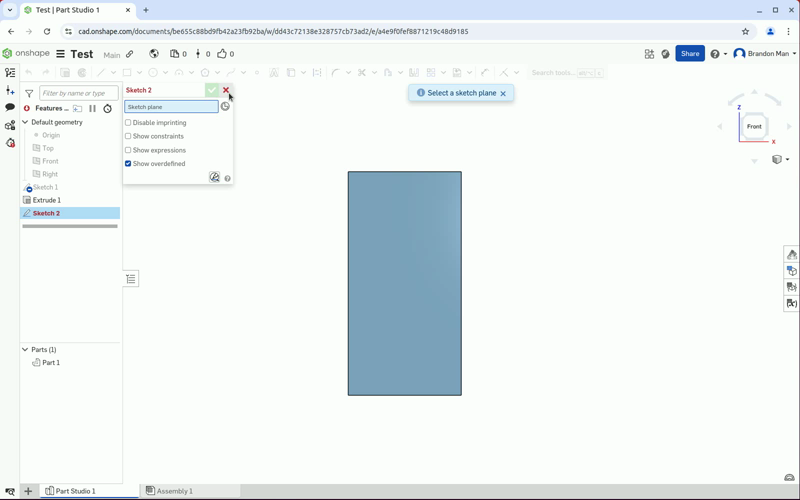
mouse_move(73, 163)
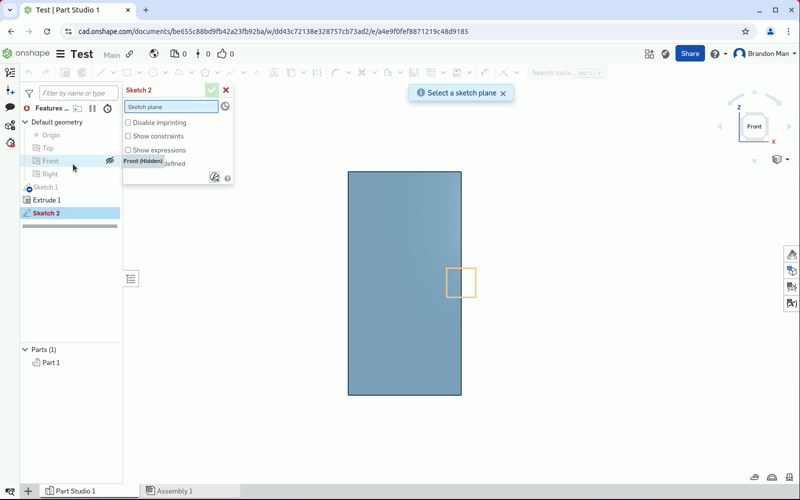
click(73, 163)
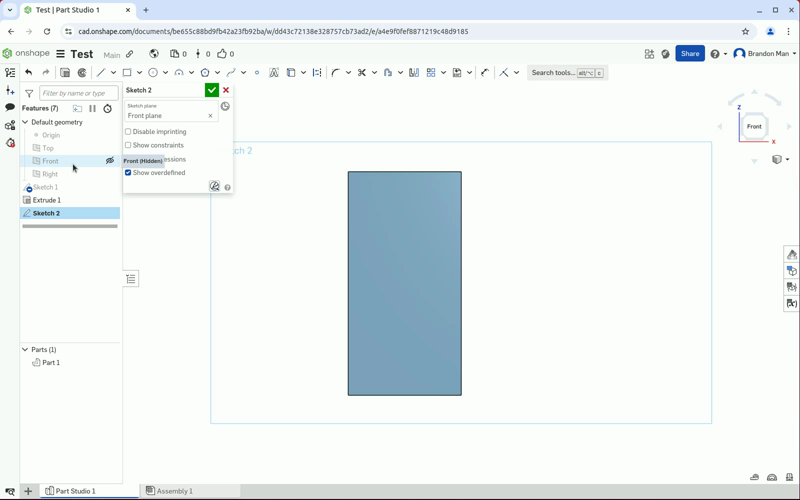
mouse_move(73, 352)
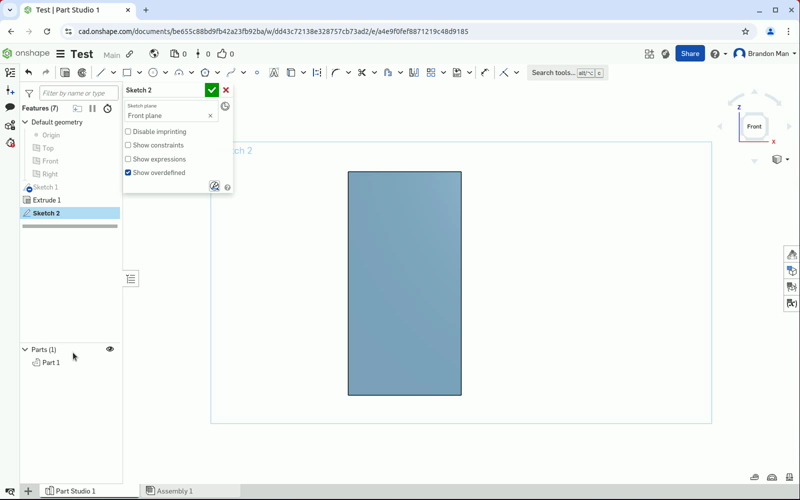
key(y)
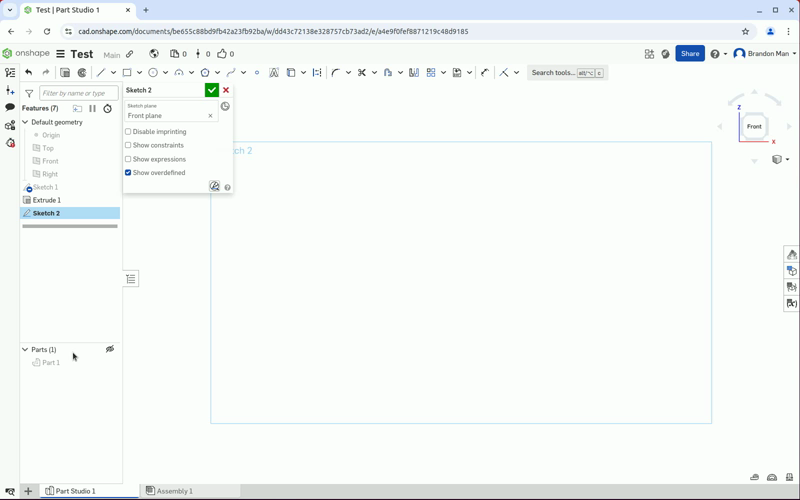
key(l)
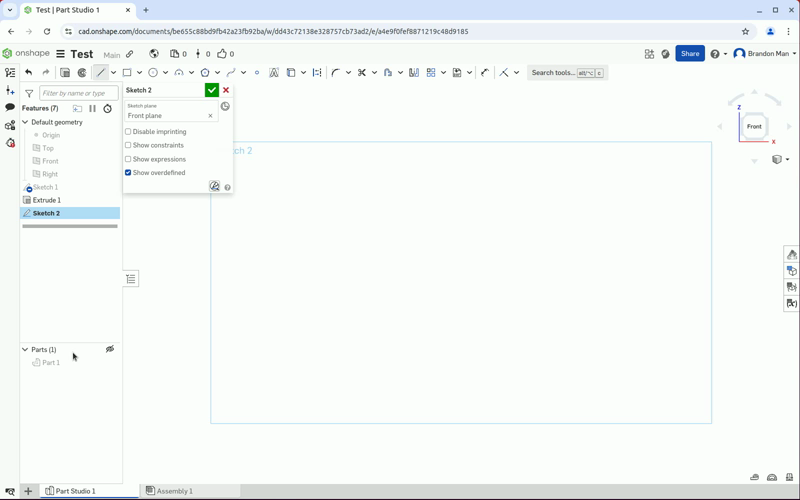
key_down(shift)
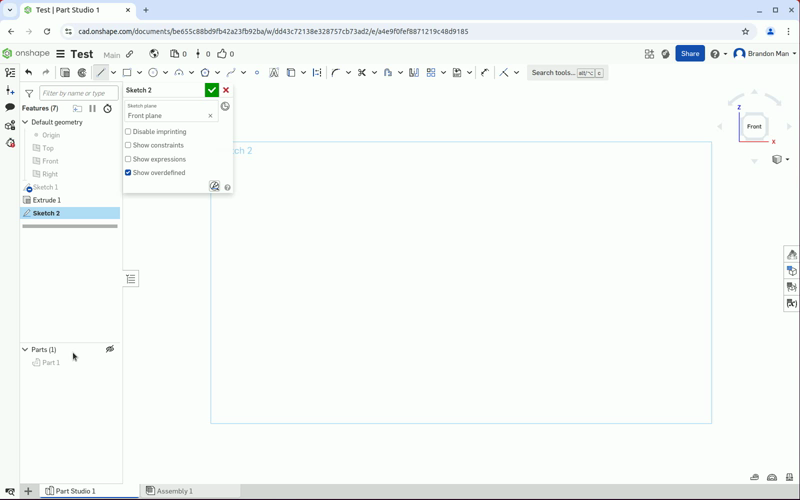
mouse_move(460, 395)
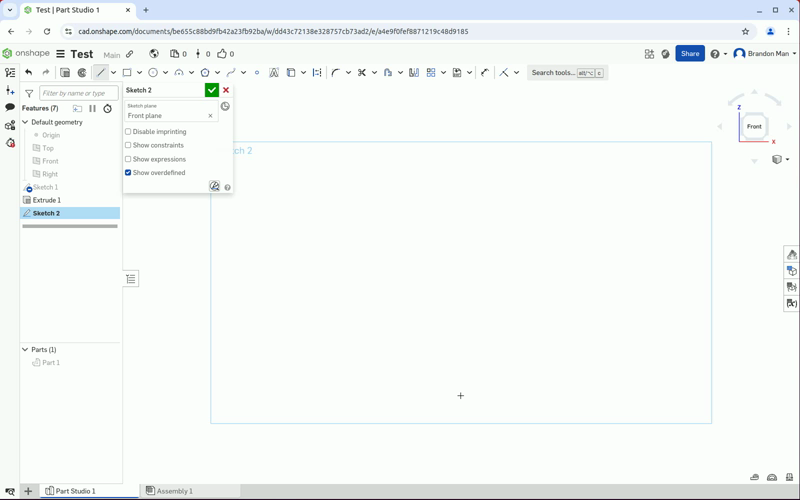
click(460, 395)
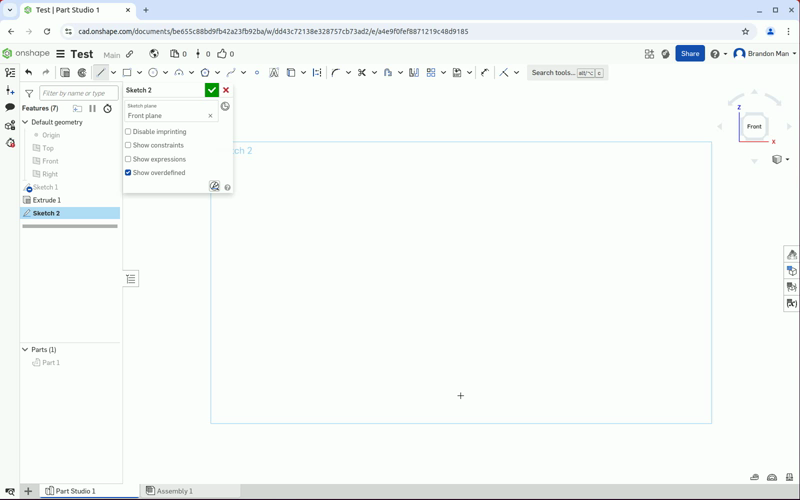
key_up(shift)
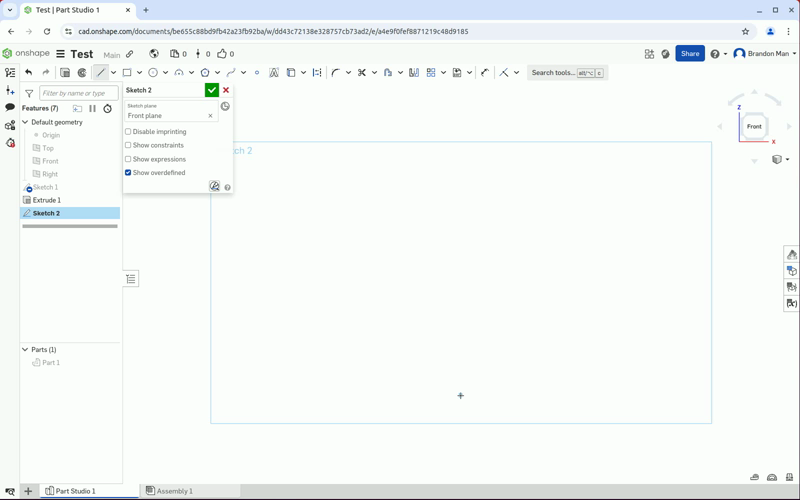
key_down(shift)
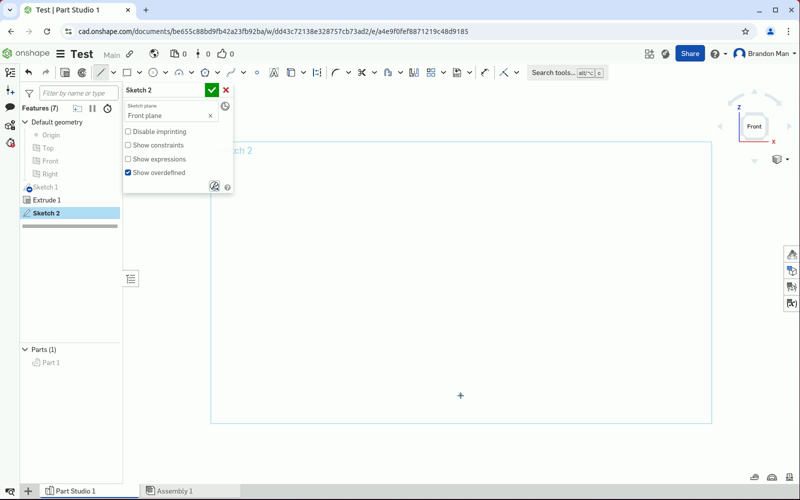
mouse_move(573, 395)
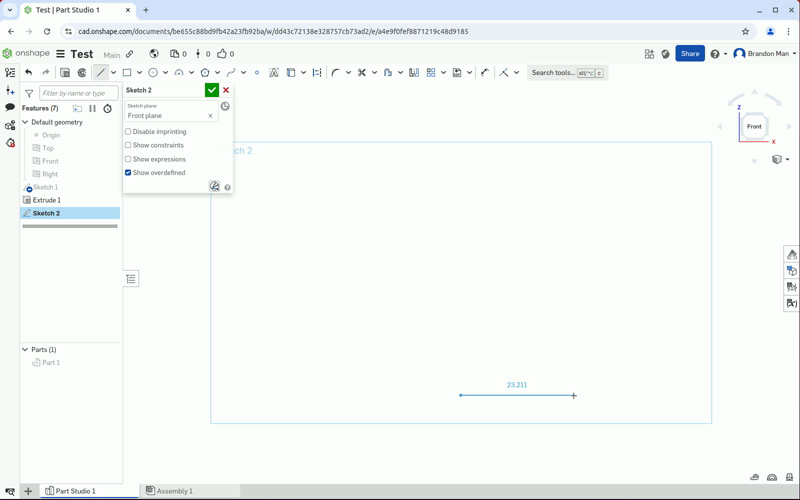
click(573, 395)
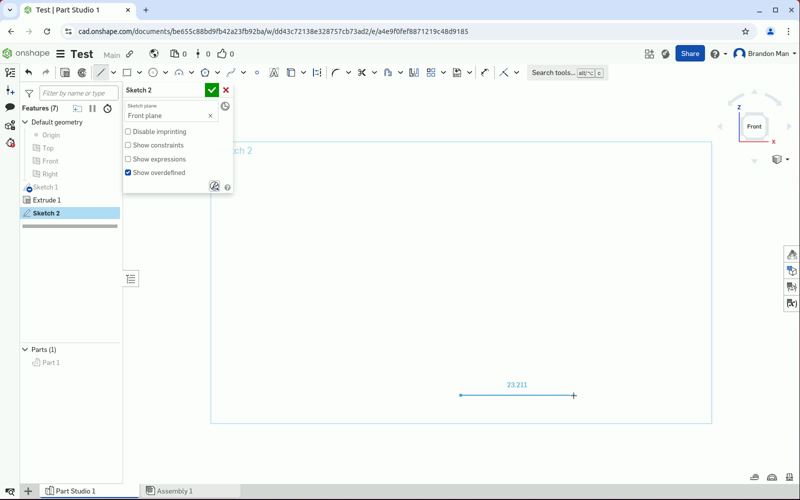
key_up(shift)
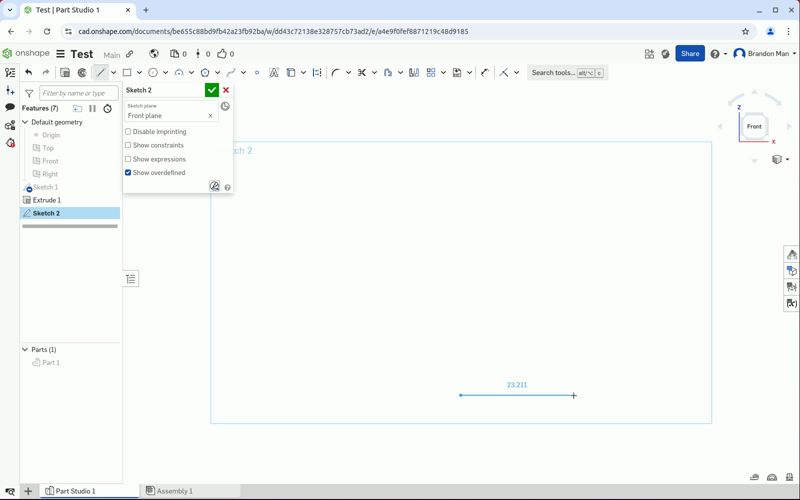
key_down(shift)
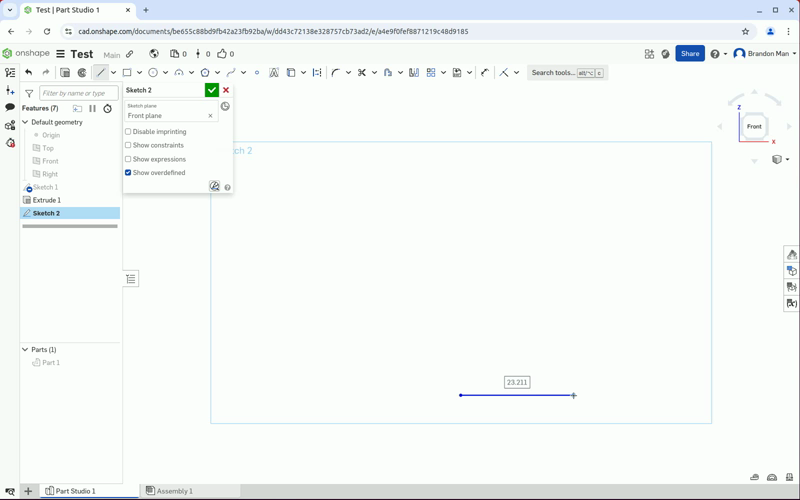
mouse_move(573, 282)
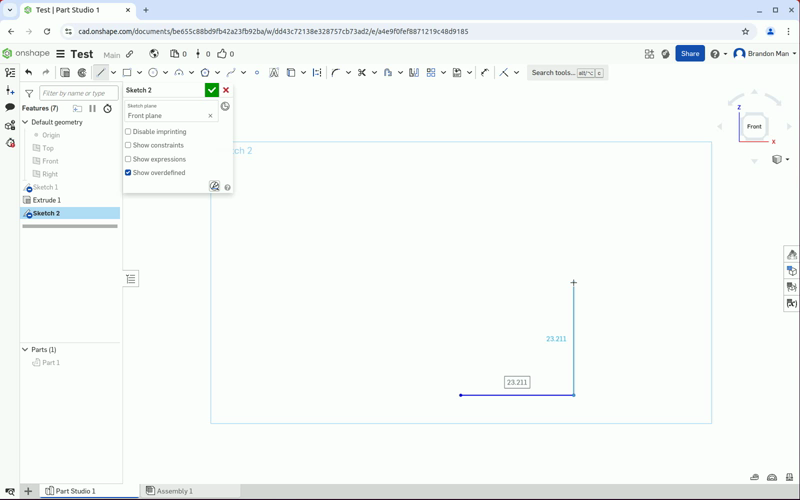
click(573, 282)
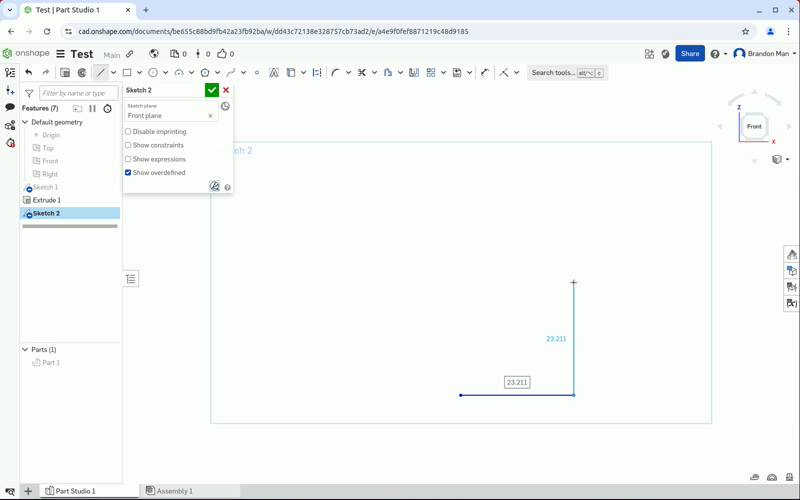
key_up(shift)
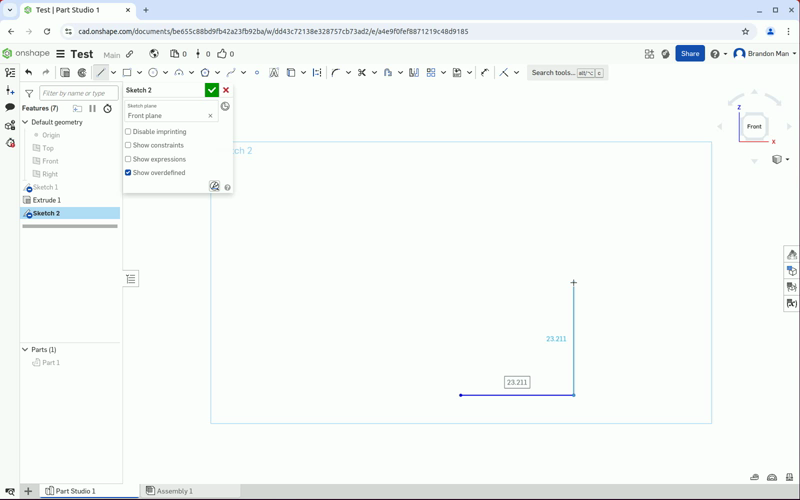
key_down(shift)
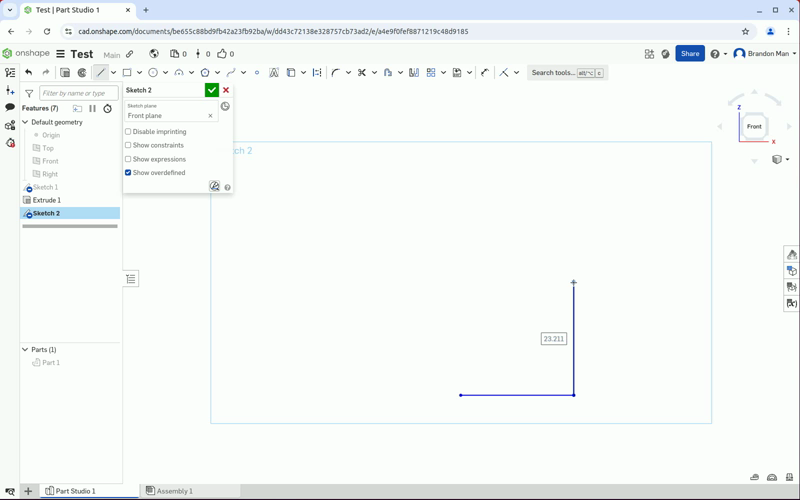
mouse_move(573, 171)
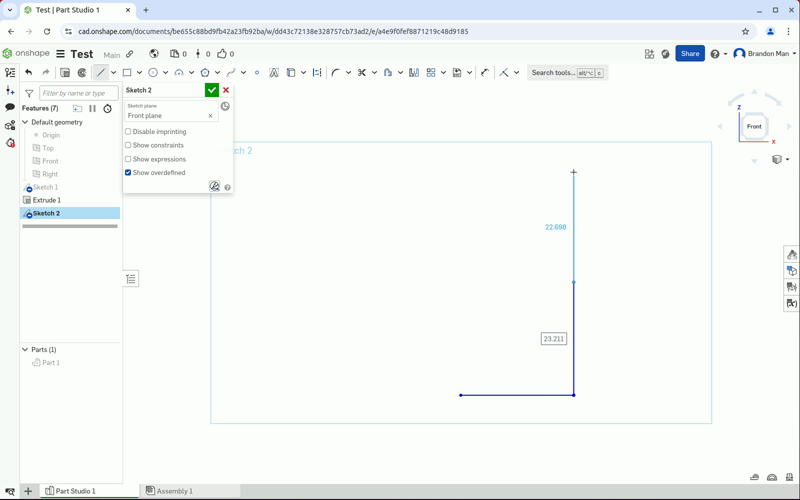
click(573, 171)
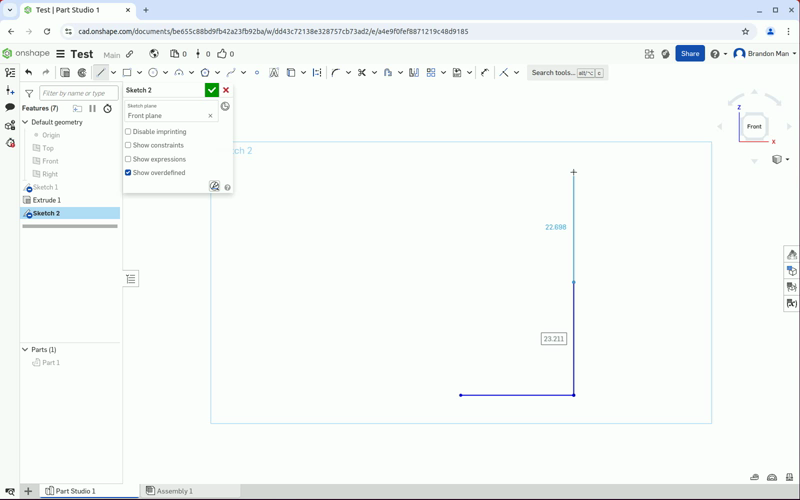
key_up(shift)
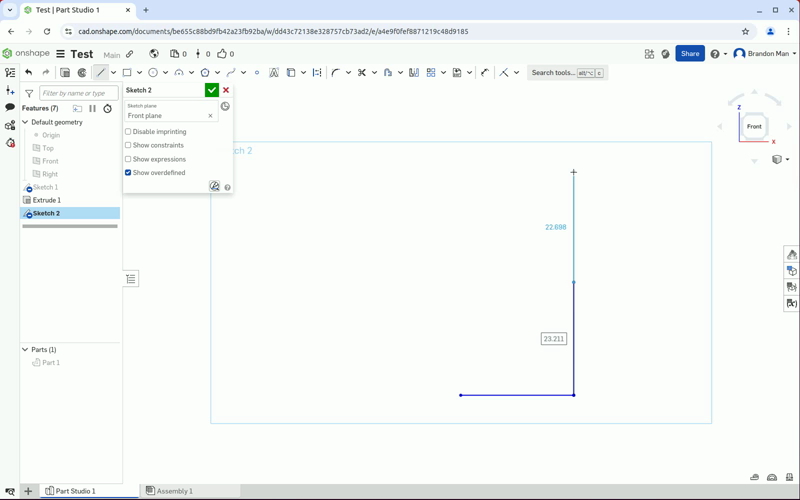
key_down(shift)
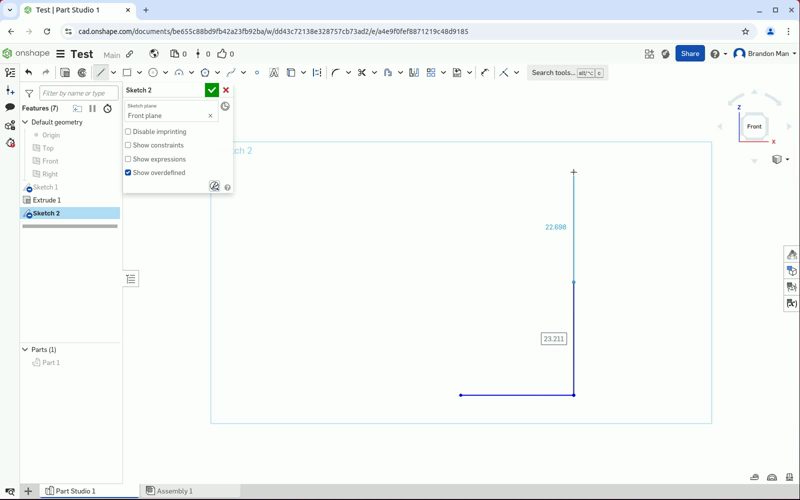
mouse_move(460, 171)
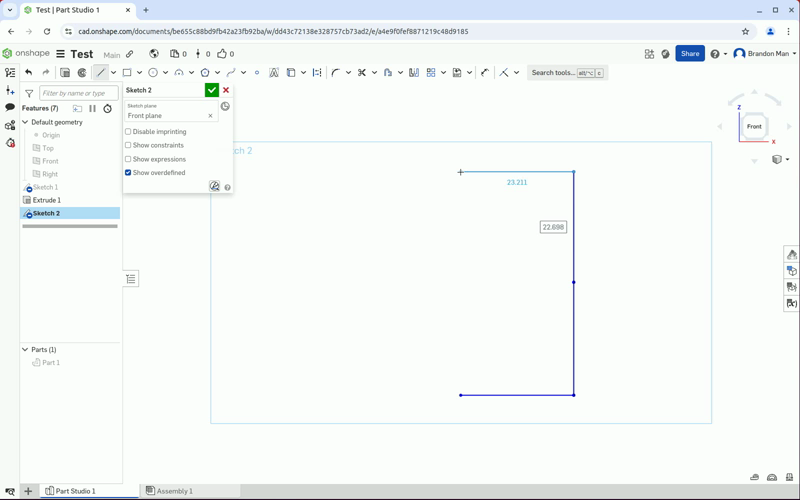
click(460, 171)
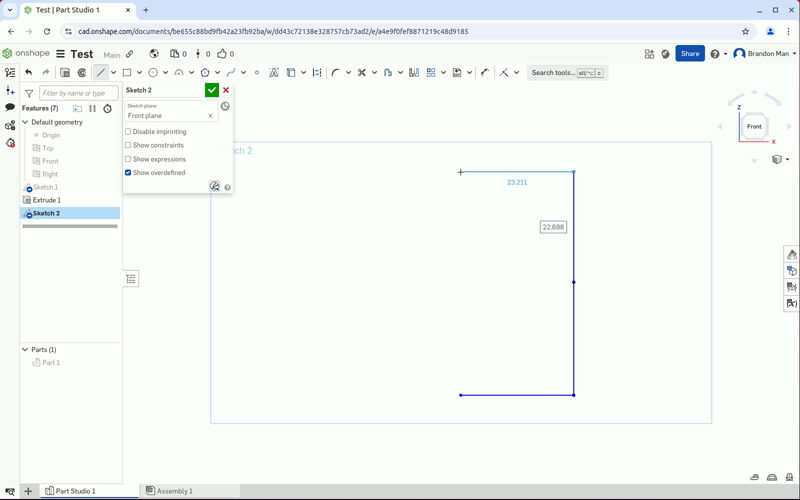
key_up(shift)
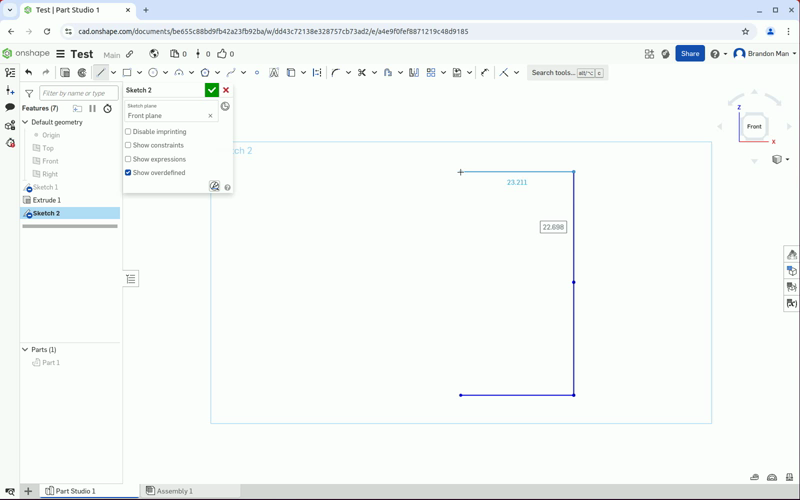
key_down(shift)
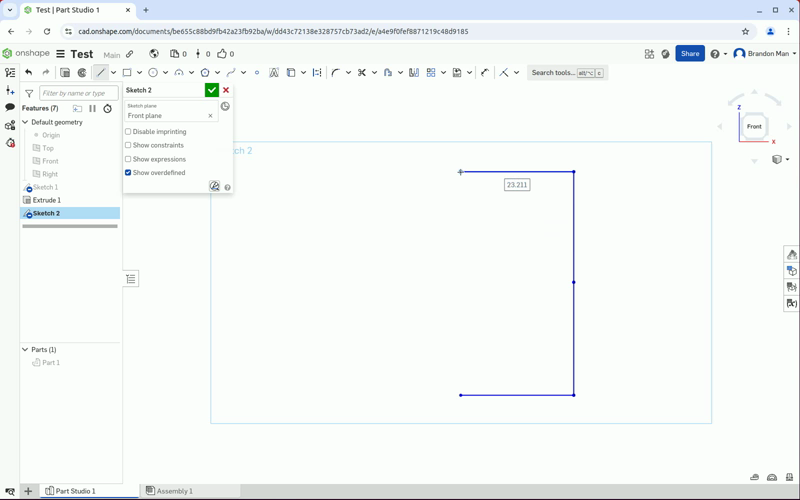
mouse_move(460, 282)
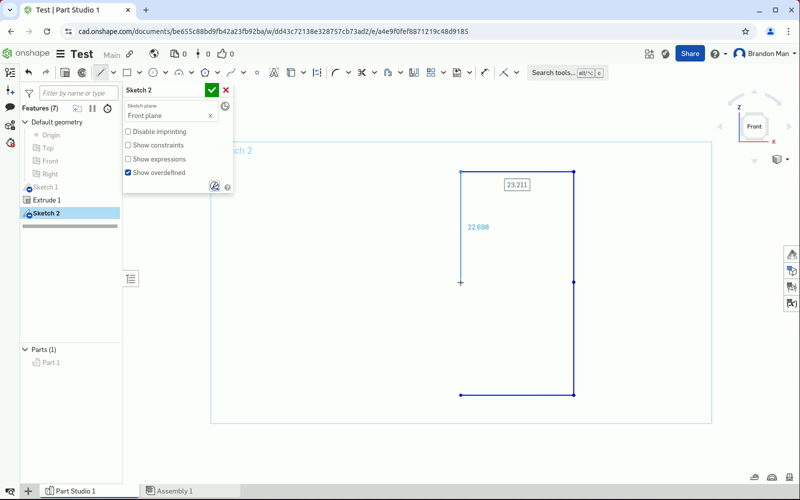
click(460, 282)
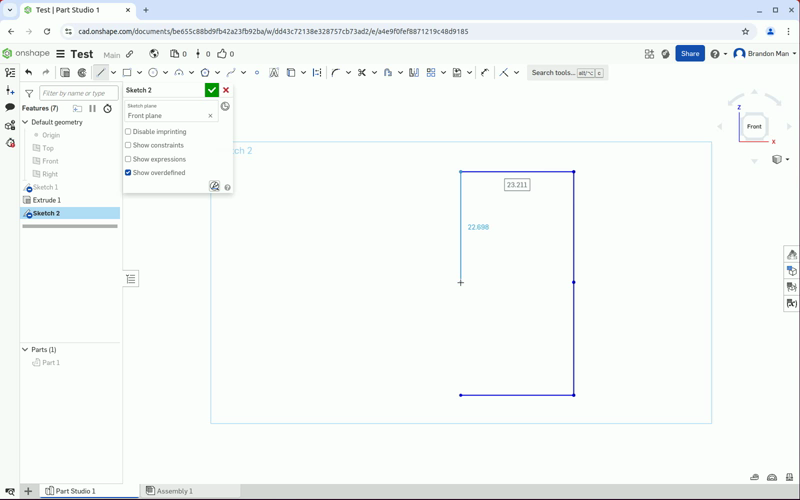
key_up(shift)
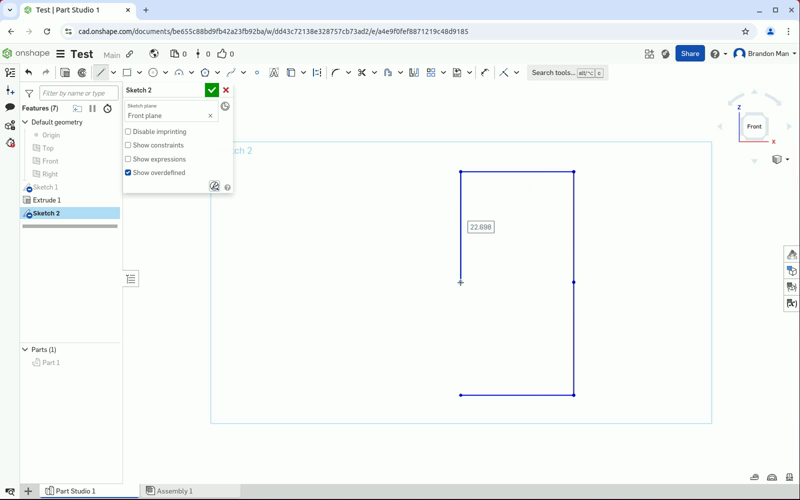
key_down(shift)
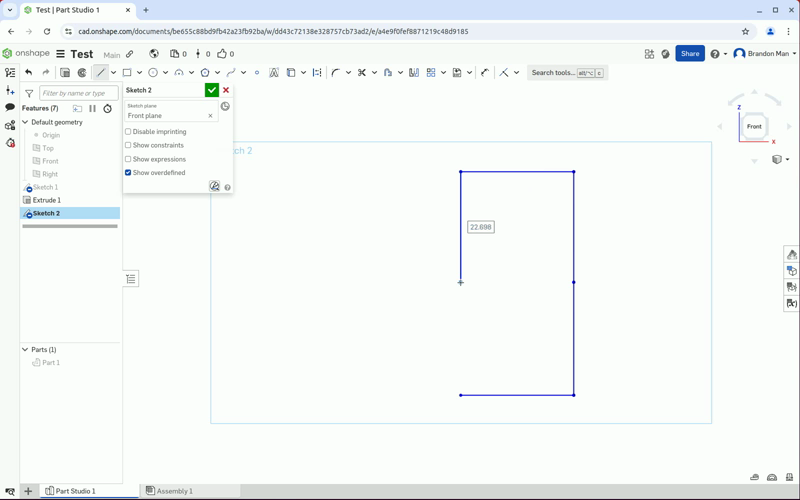
mouse_move(460, 395)
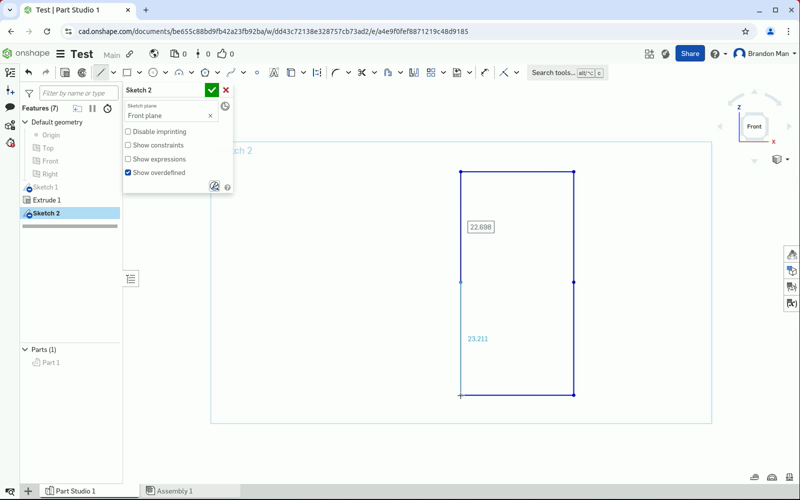
key_up(shift)
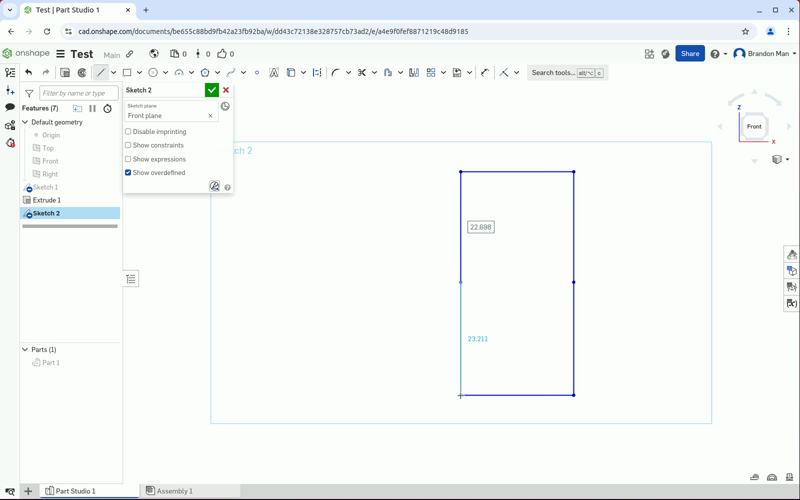
click(460, 395)
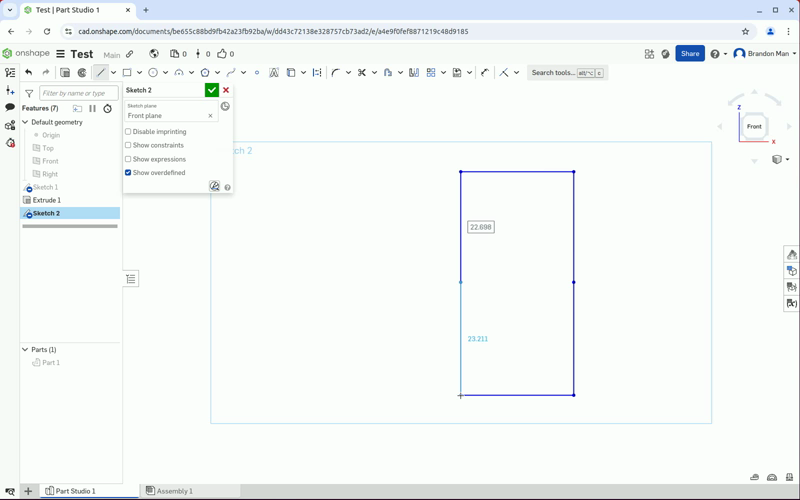
key(esc)
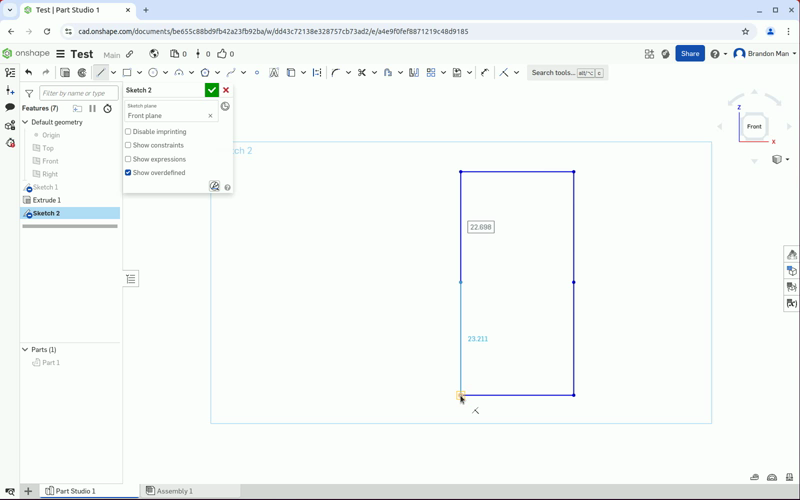
mouse_move(507, 340)
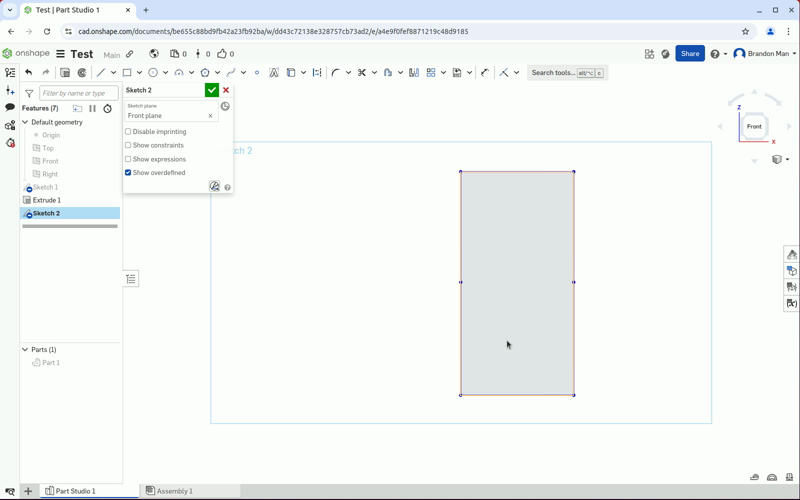
click(507, 340)
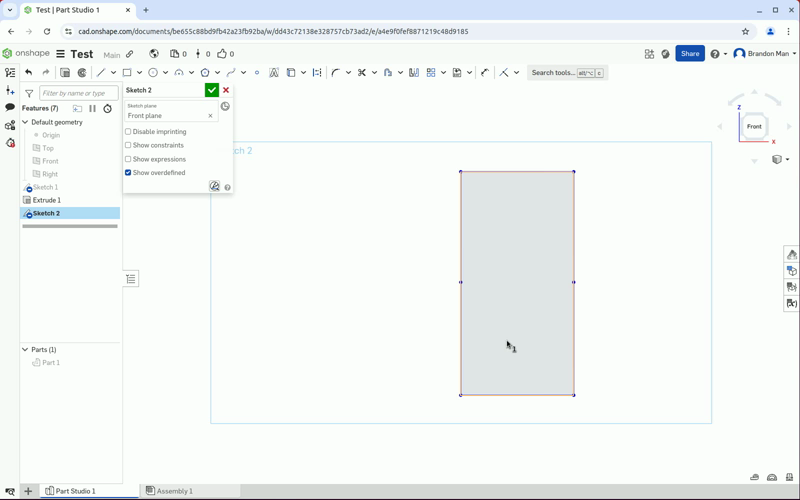
mouse_move(73, 352)
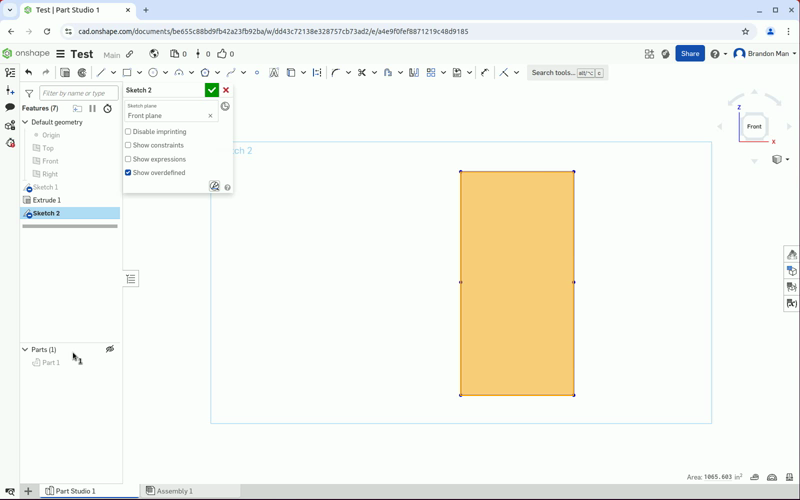
key(shift+y)
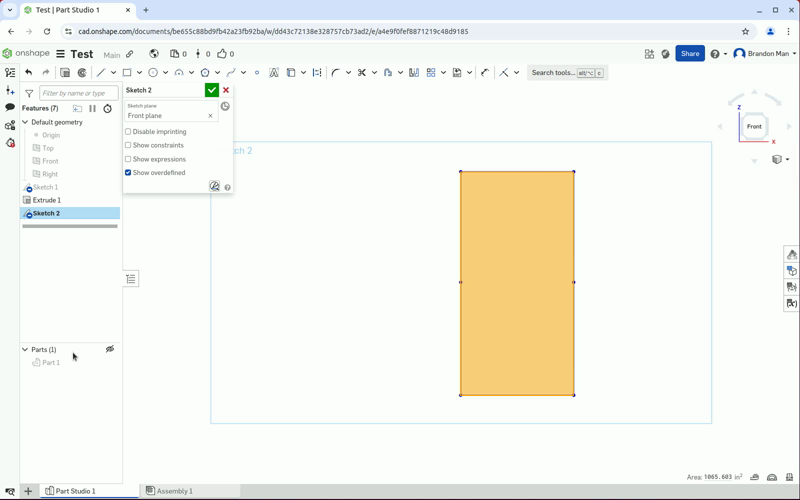
key(shift+e)
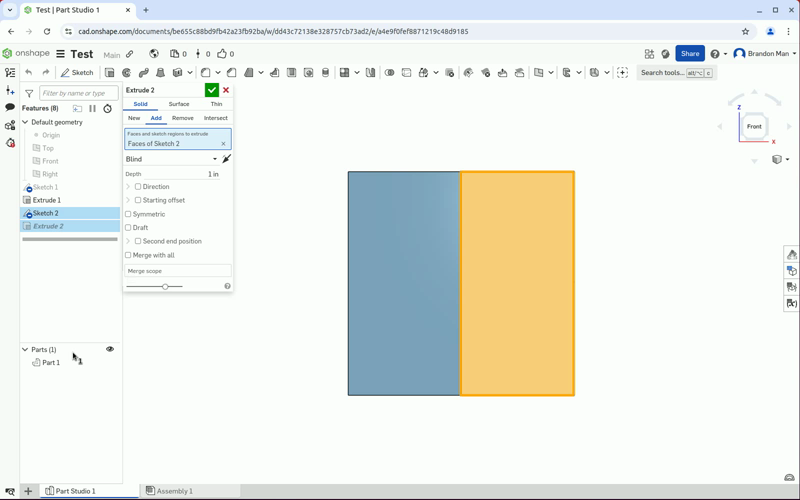
mouse_move(143, 106)
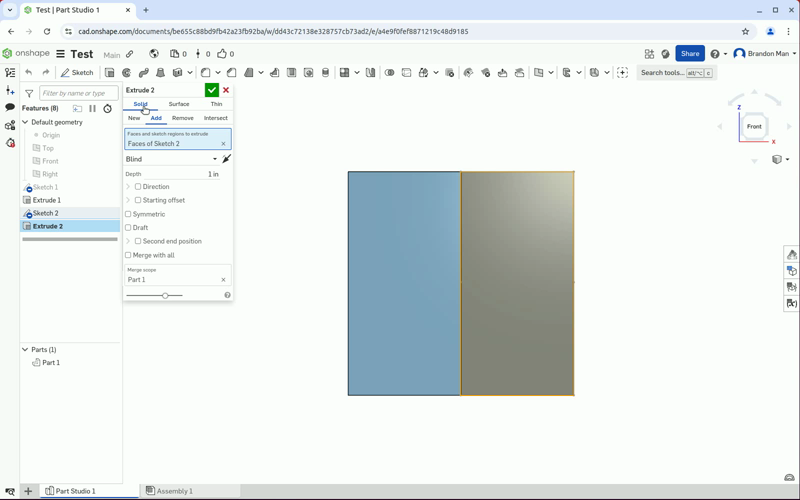
click(143, 106)
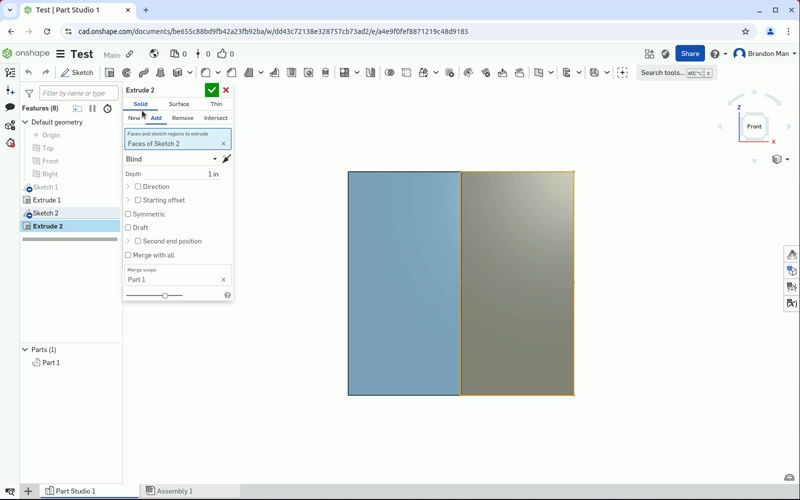
mouse_move(137, 120)
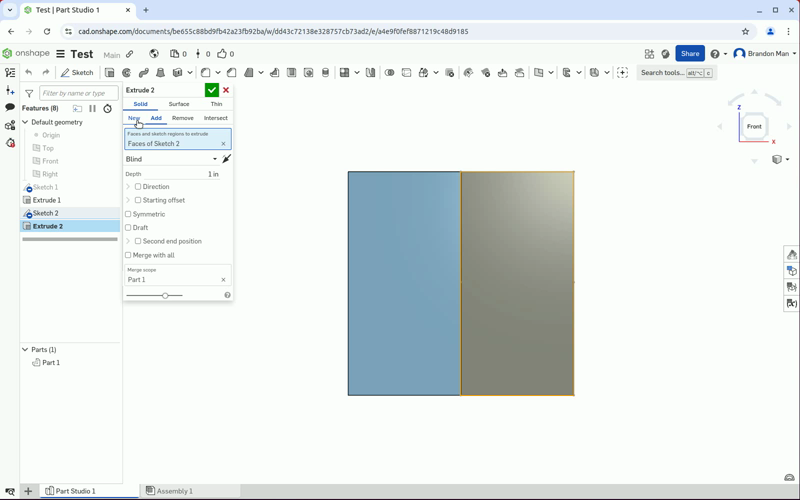
click(137, 120)
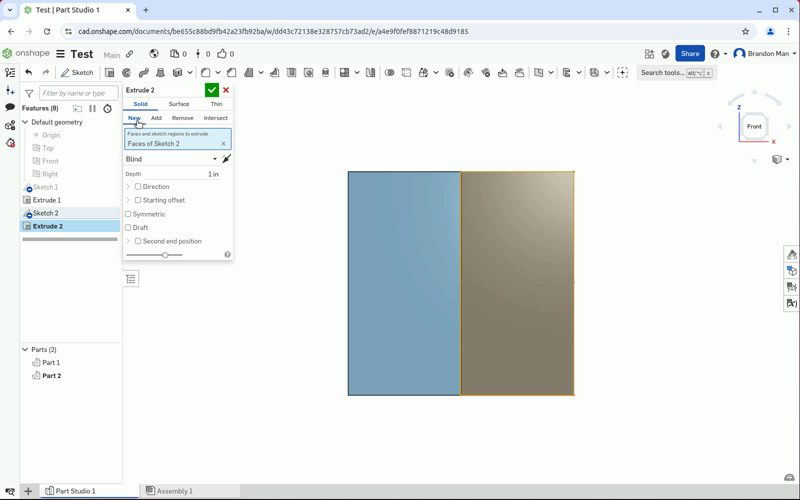
key(tab, 4)
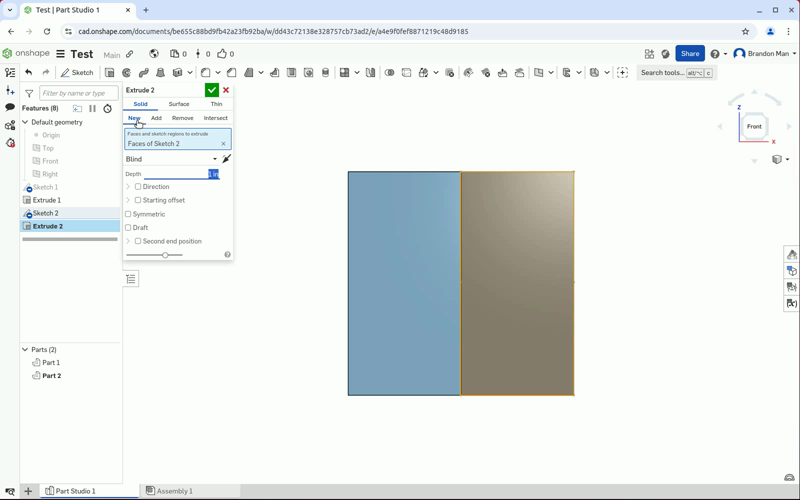
text(11.554)
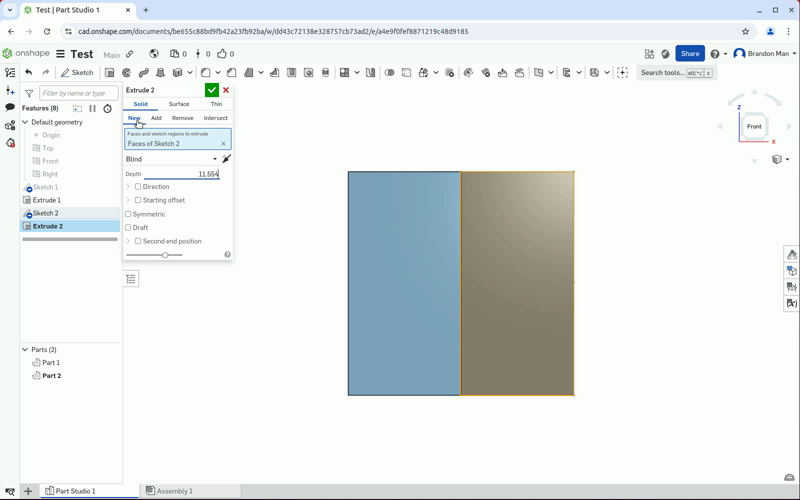
key(enter)
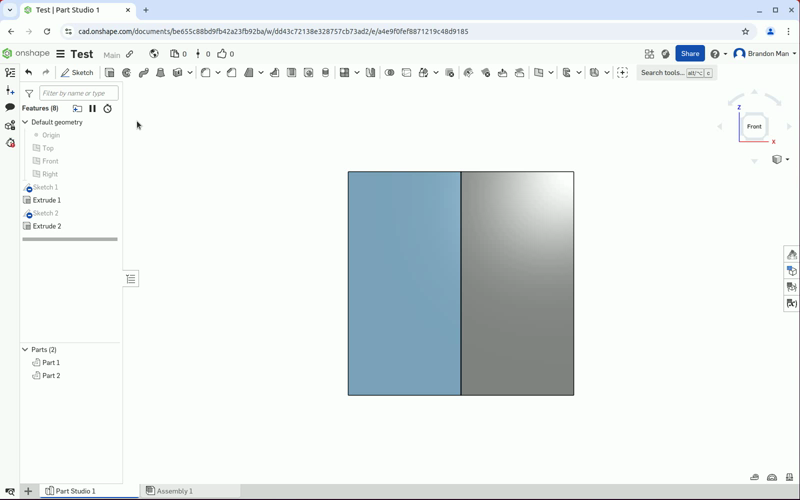
key(shift+h)
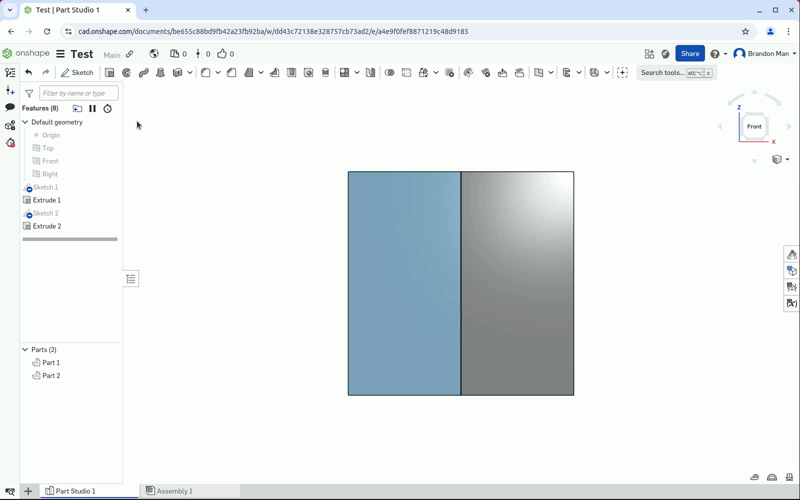
key(shift+h)
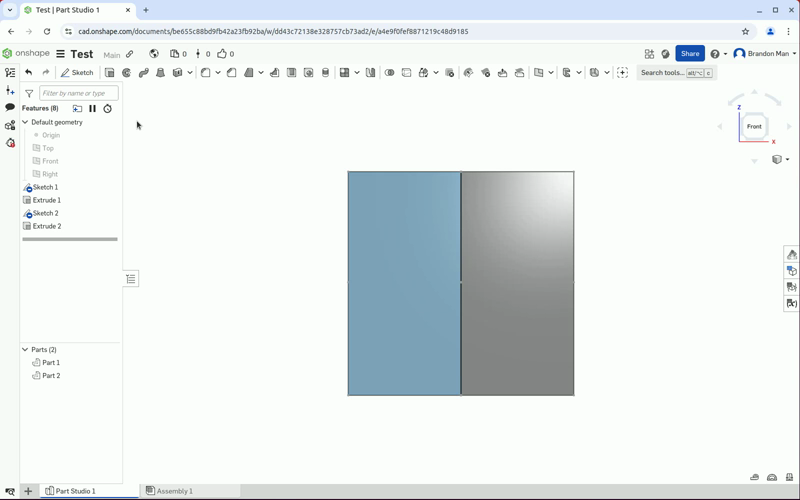
key(shift+7)
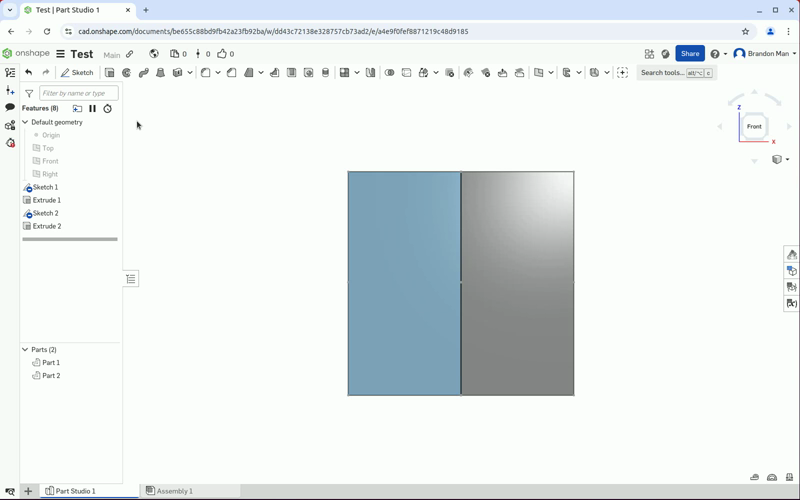
key(left, 2)
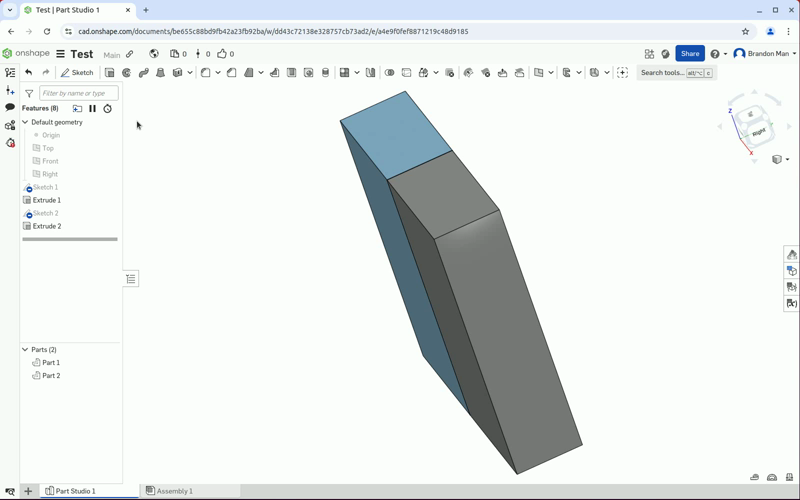
key(down, 2)
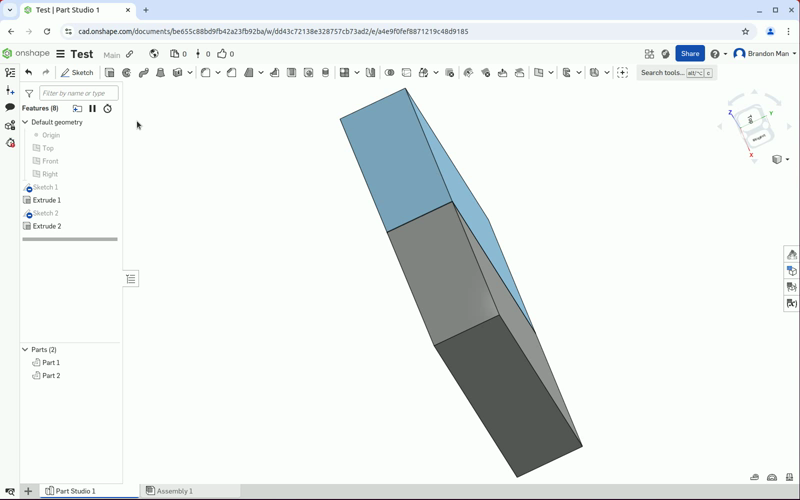
key(up, 2)
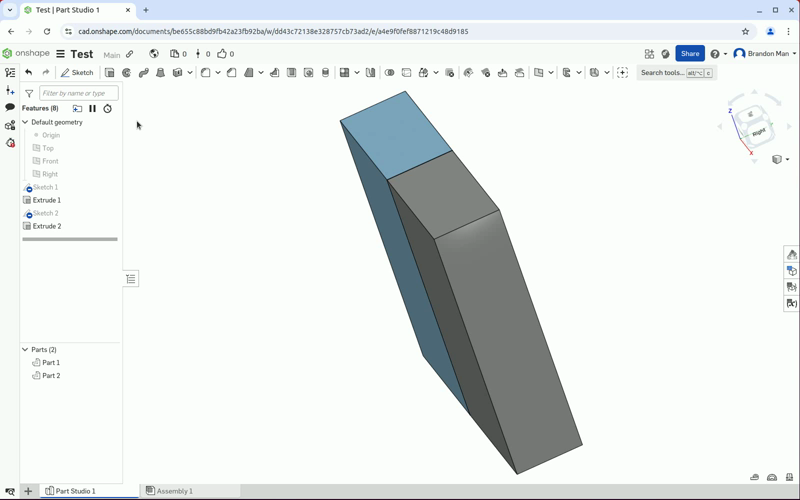
key(right, 2)
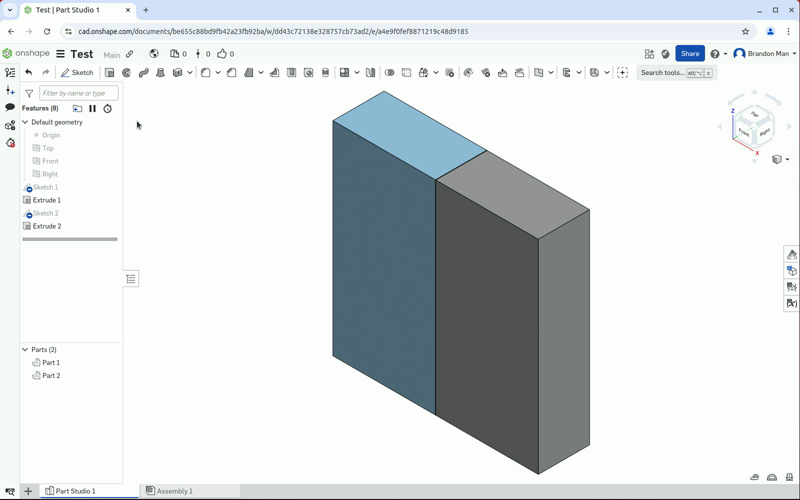
mouse_move(73, 189)
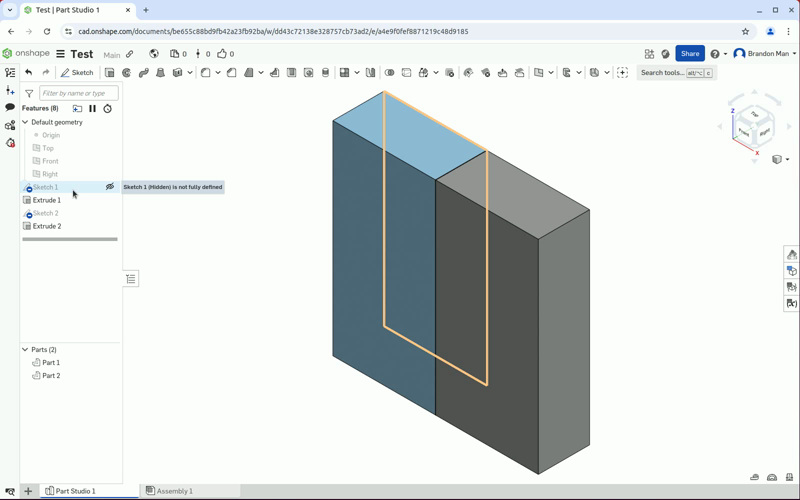
click(73, 189)